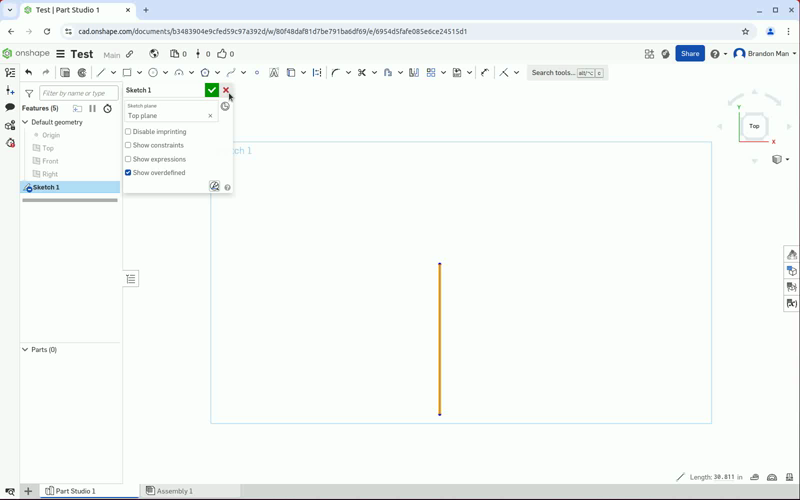
key(shift+h)
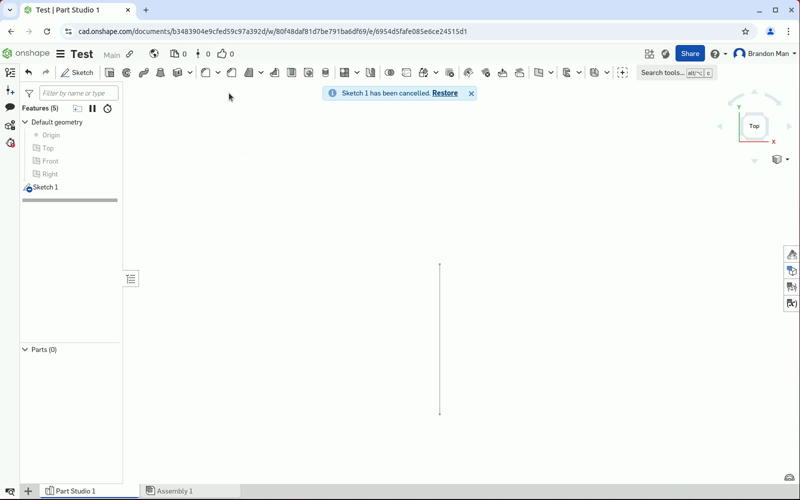
key(shift+s)
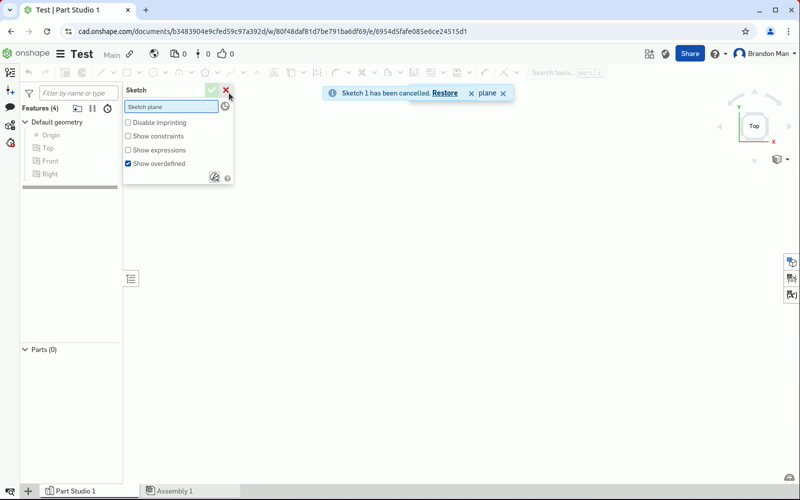
mouse_move(73, 150)
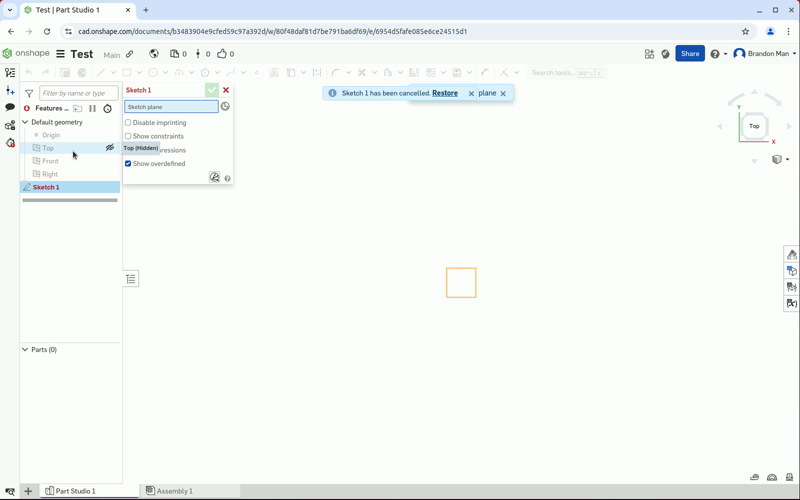
click(73, 150)
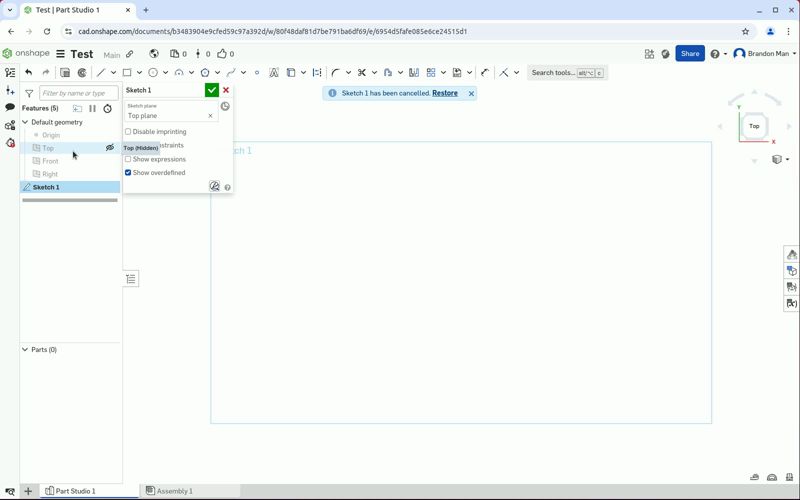
mouse_move(73, 352)
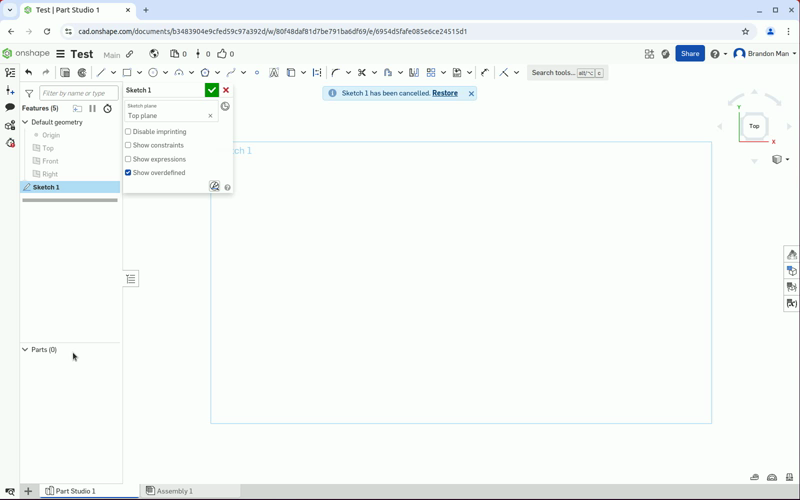
key(y)
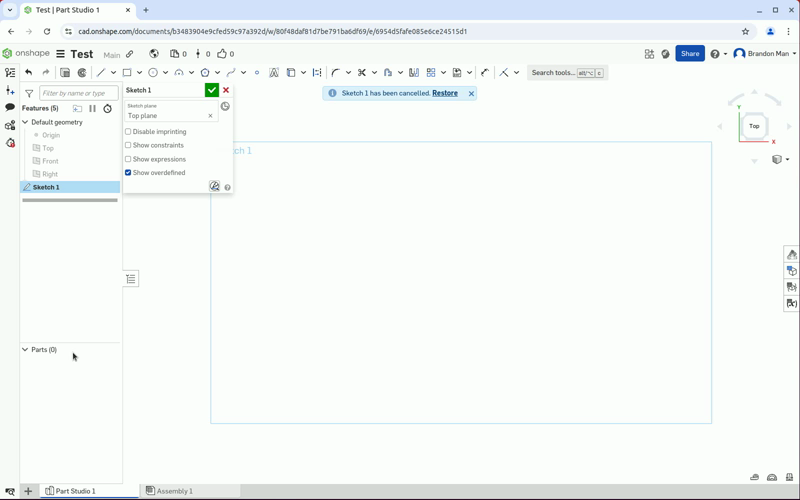
key(l)
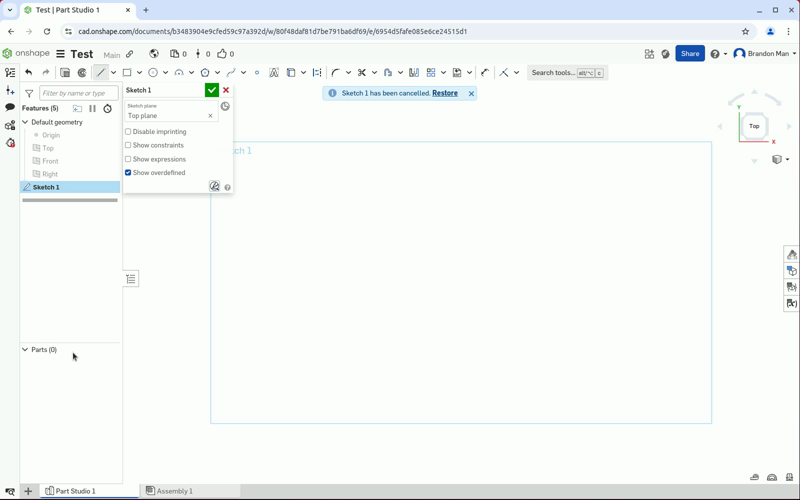
key_down(shift)
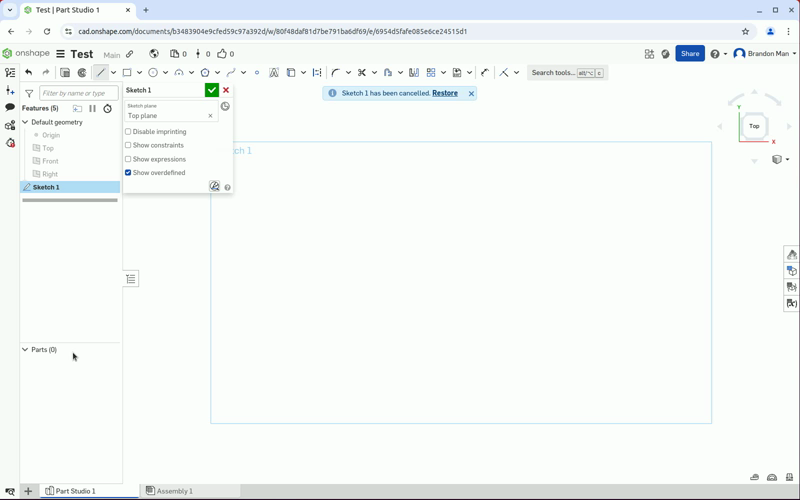
mouse_move(378, 316)
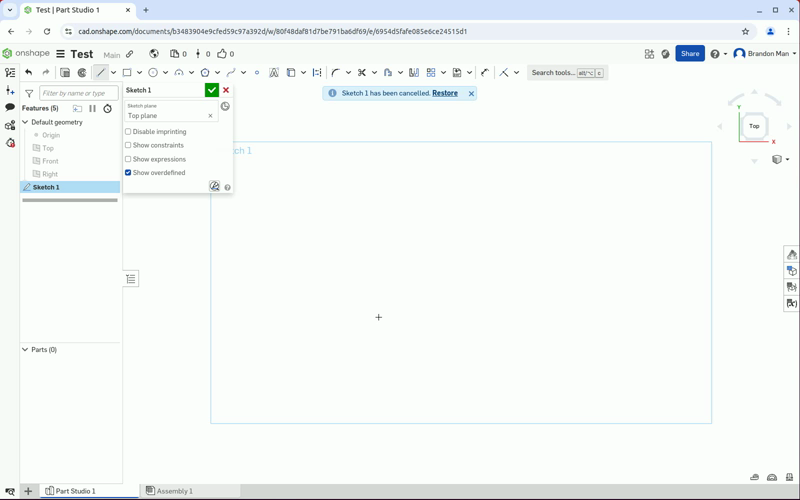
click(378, 316)
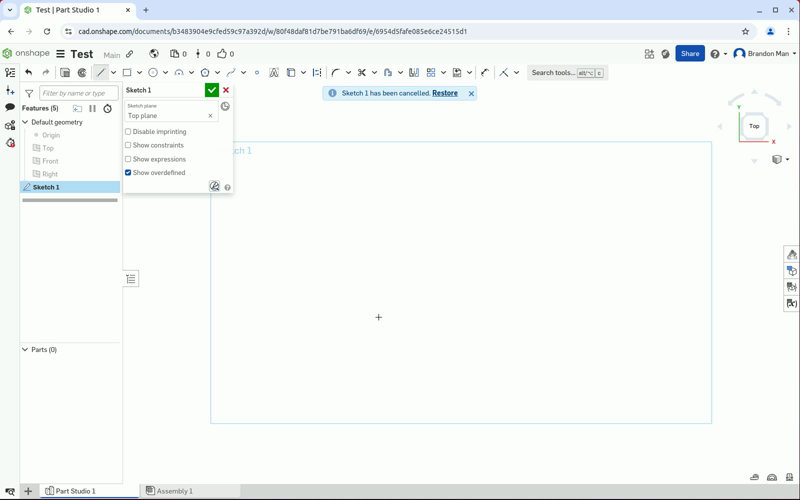
key_up(shift)
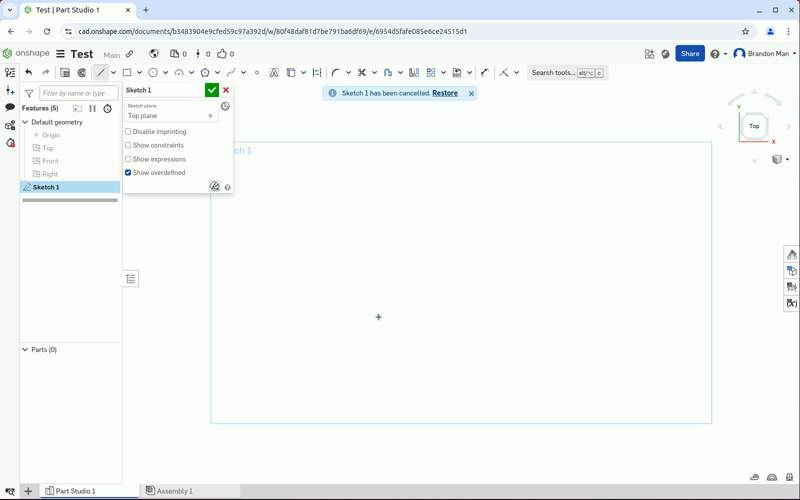
key_down(shift)
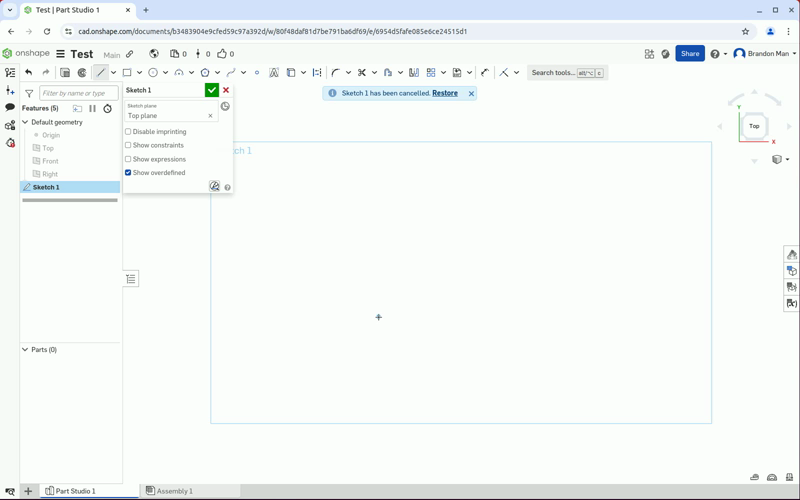
mouse_move(506, 316)
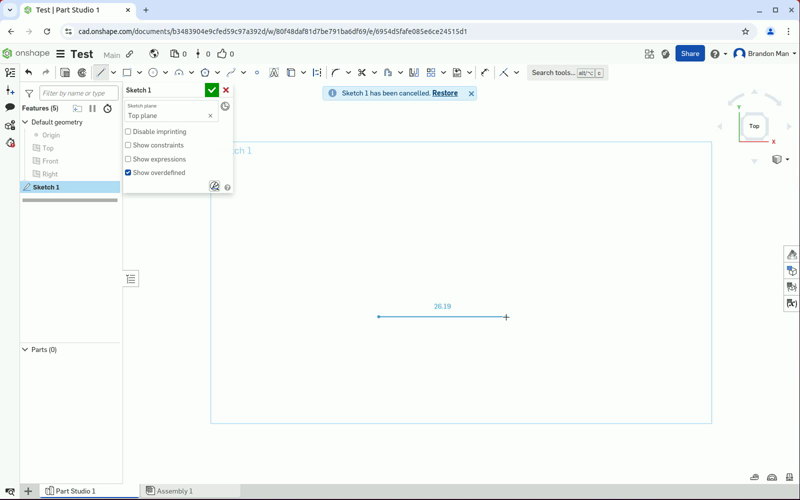
click(506, 316)
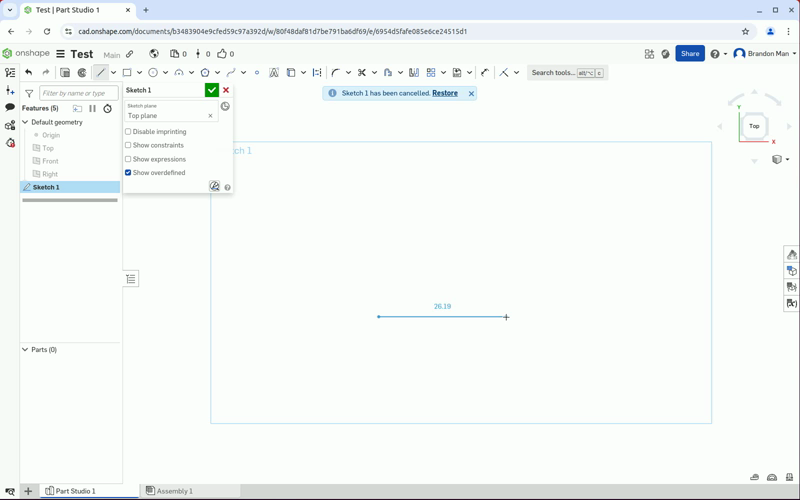
key_up(shift)
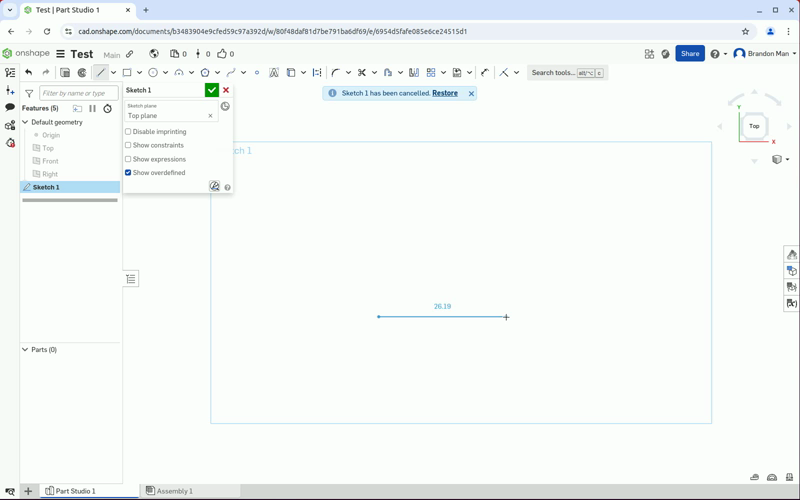
key_down(shift)
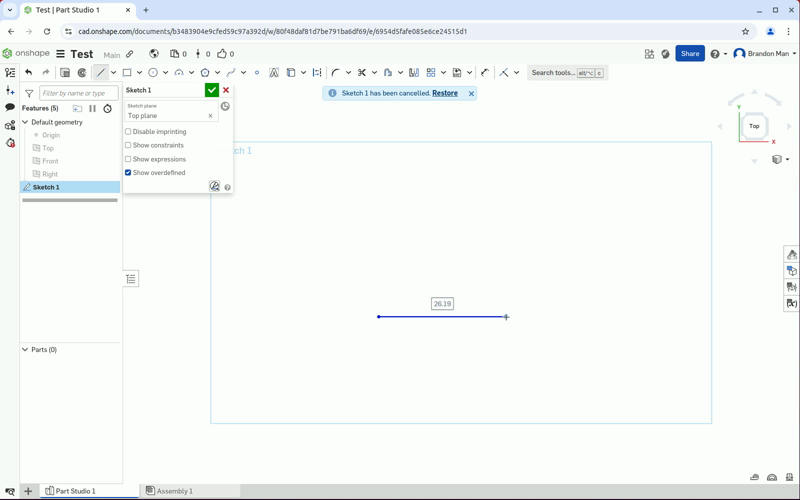
mouse_move(506, 232)
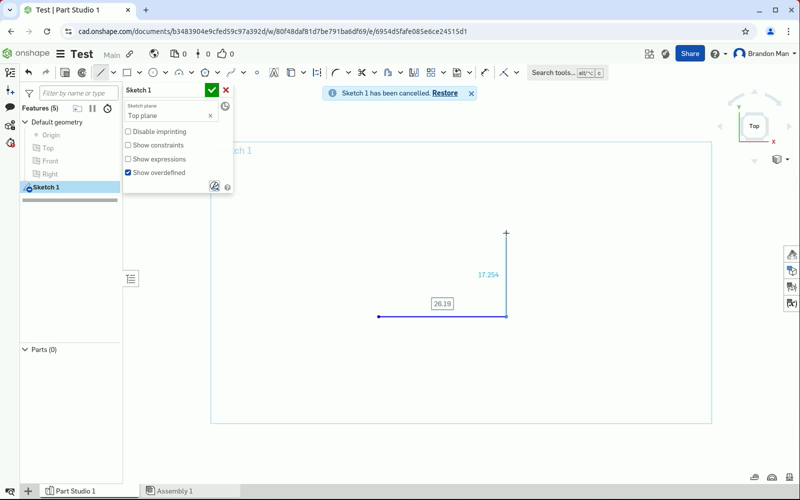
click(506, 232)
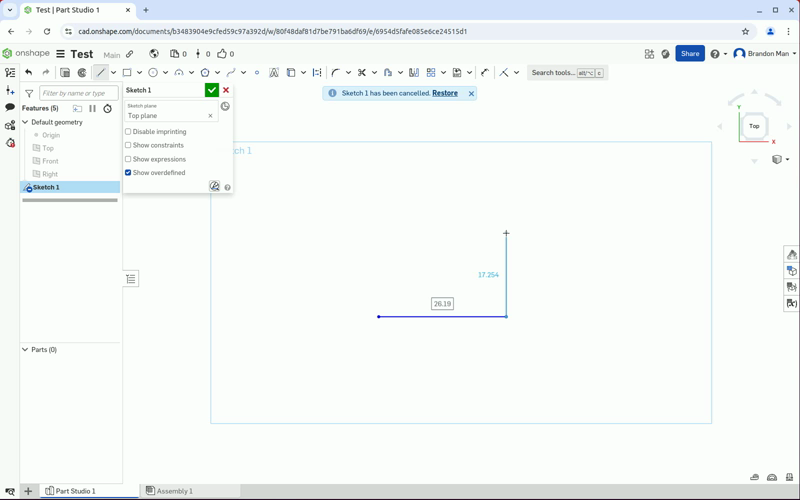
key_up(shift)
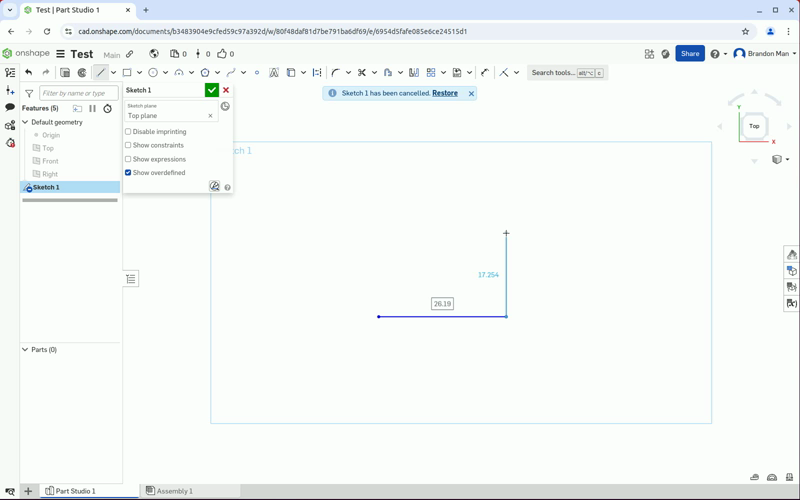
key_down(shift)
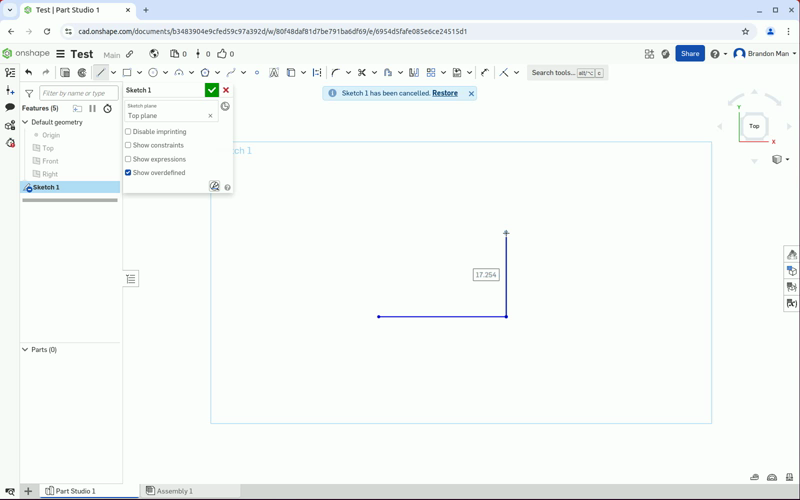
mouse_move(378, 232)
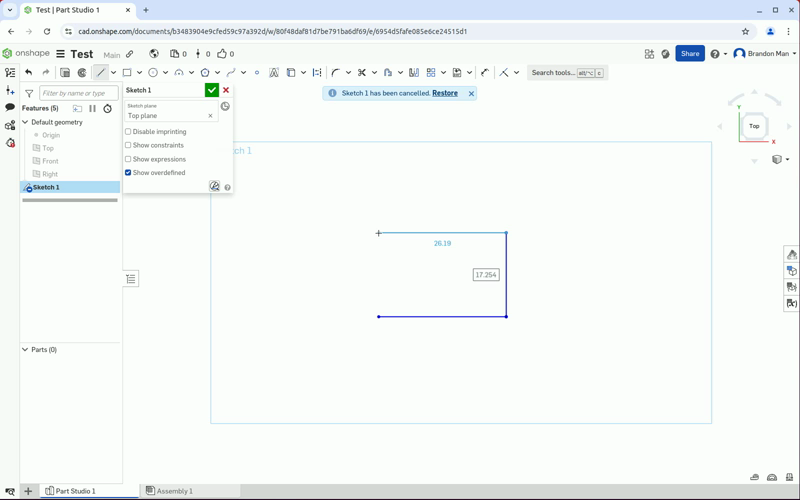
click(378, 232)
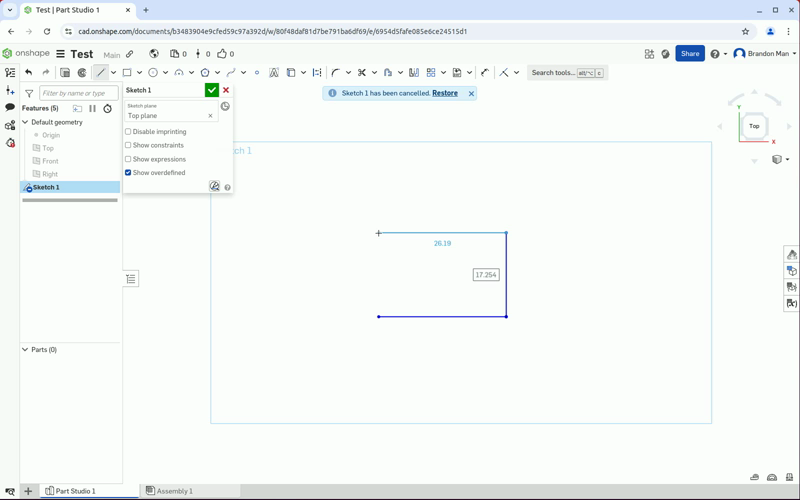
key_up(shift)
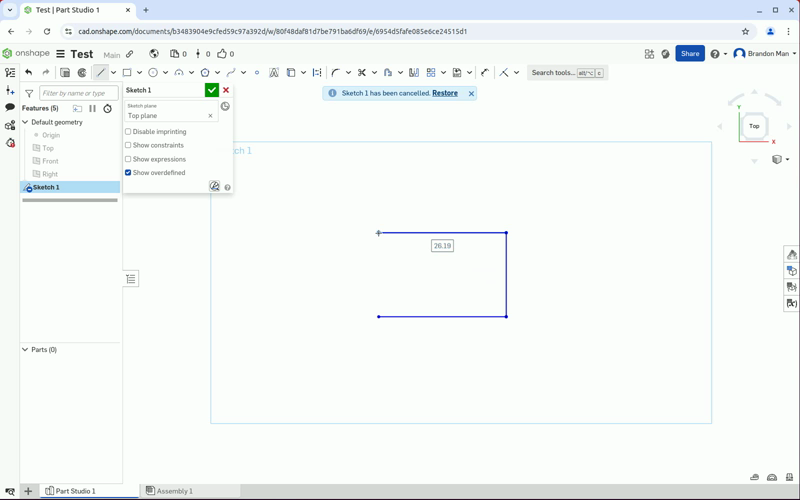
key_down(shift)
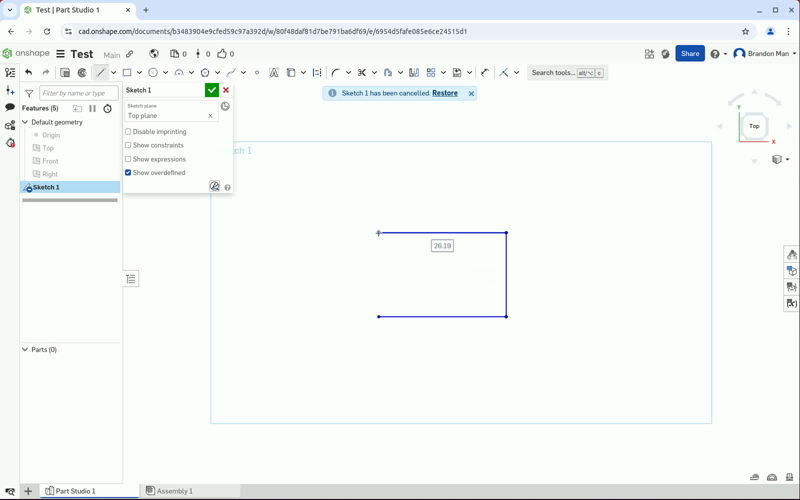
mouse_move(378, 316)
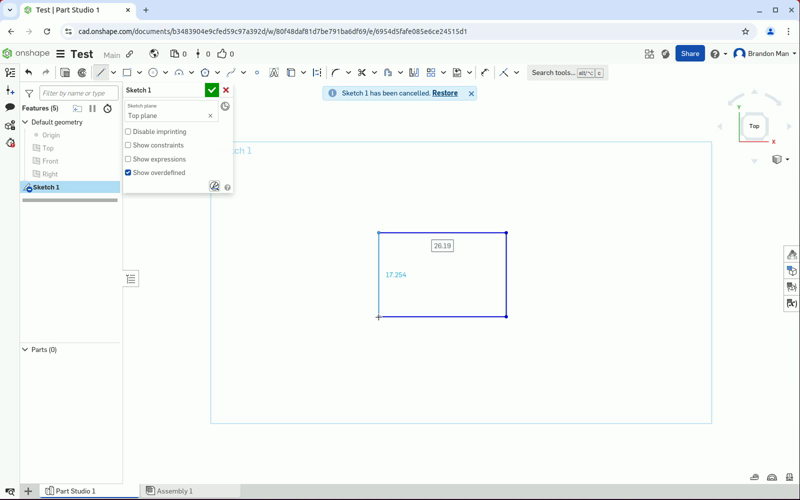
key_up(shift)
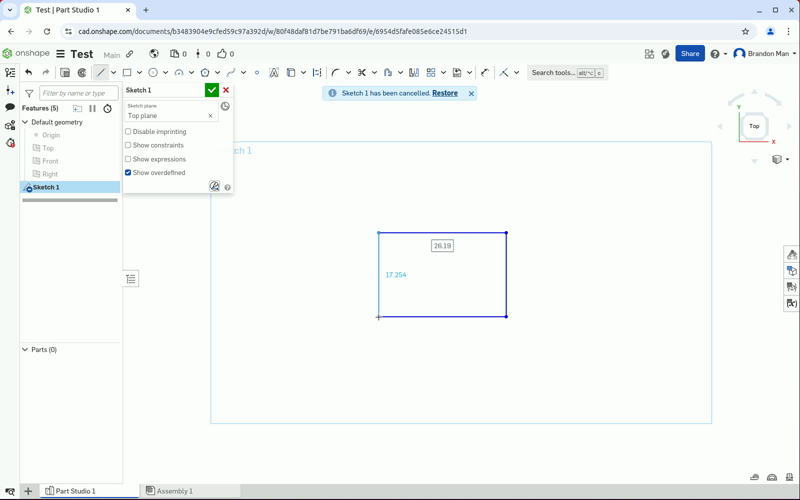
click(378, 316)
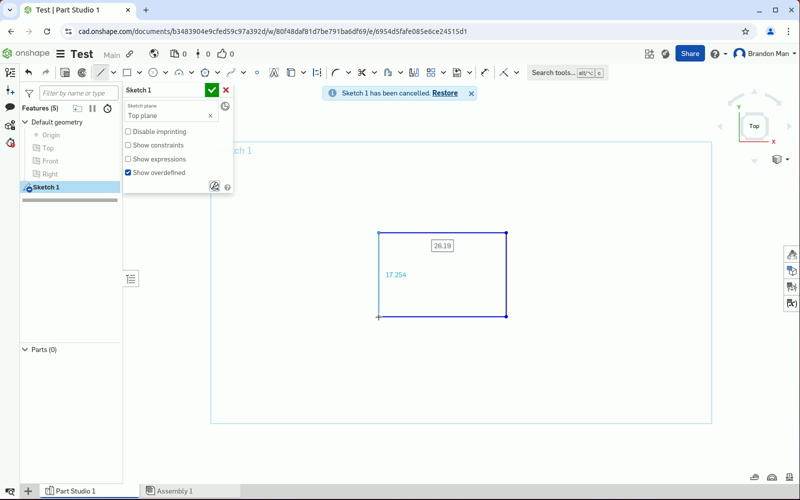
key(esc)
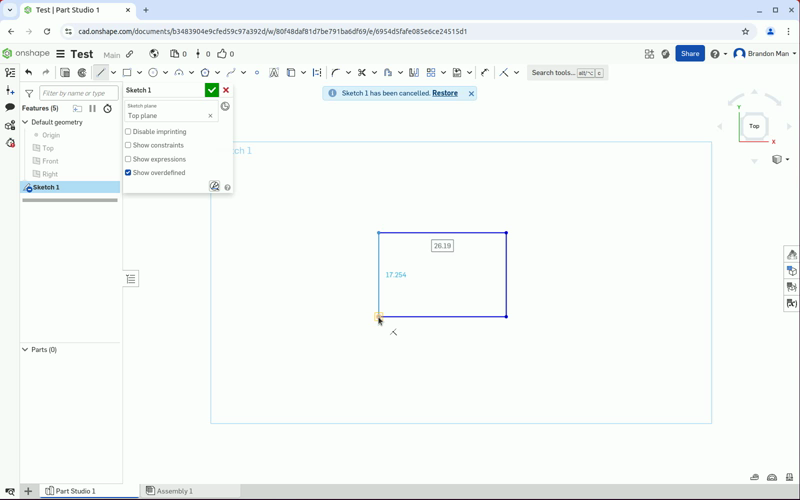
mouse_move(403, 292)
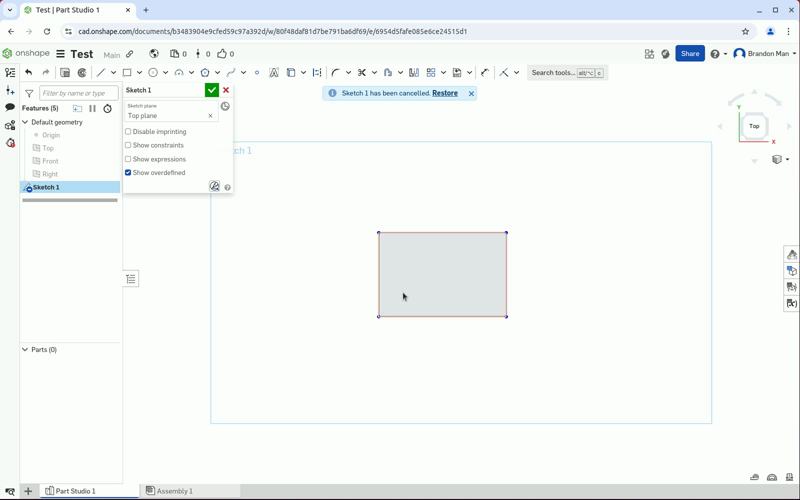
click(403, 292)
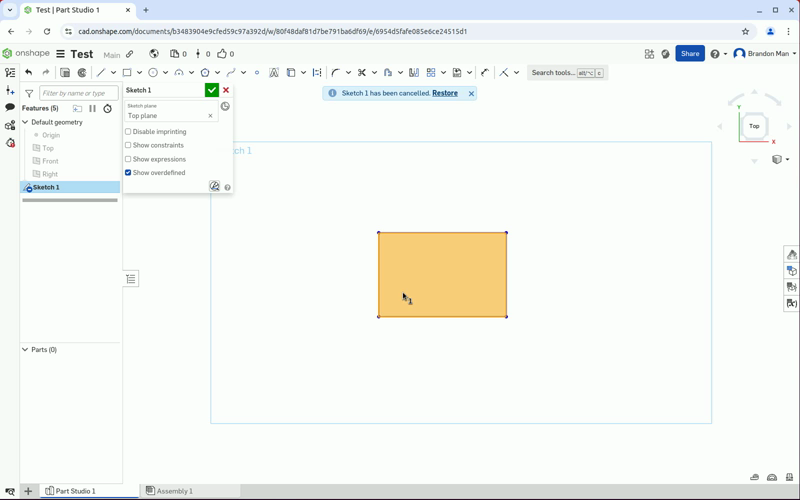
mouse_move(73, 352)
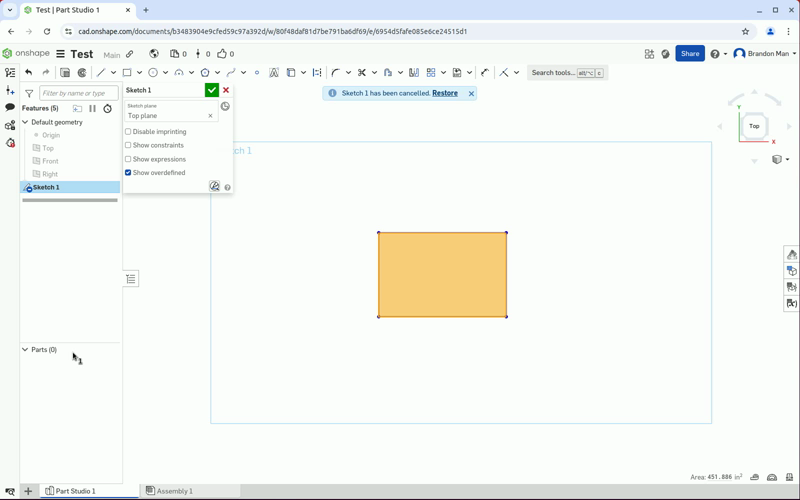
key(shift+y)
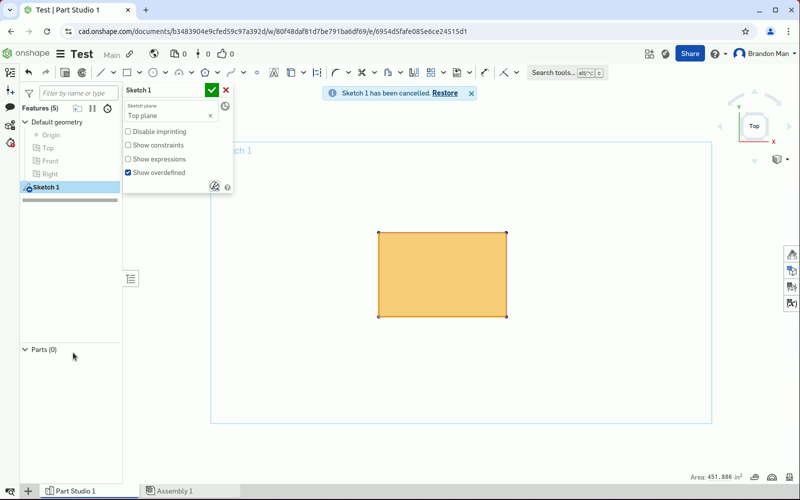
key(shift+e)
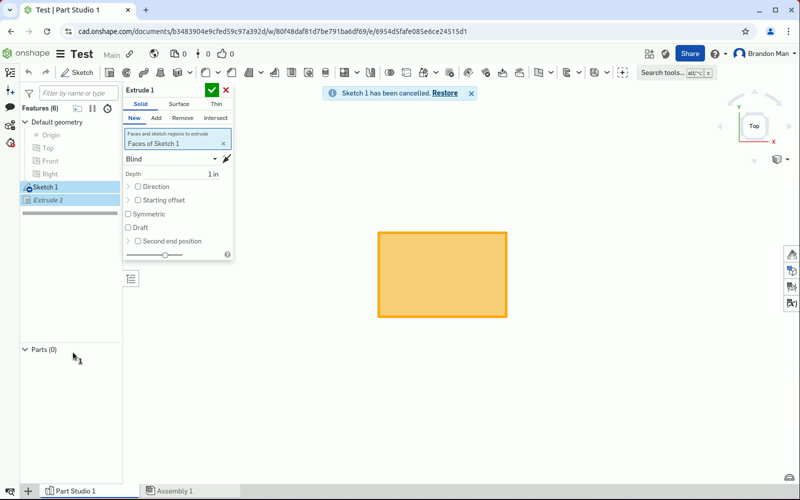
mouse_move(143, 106)
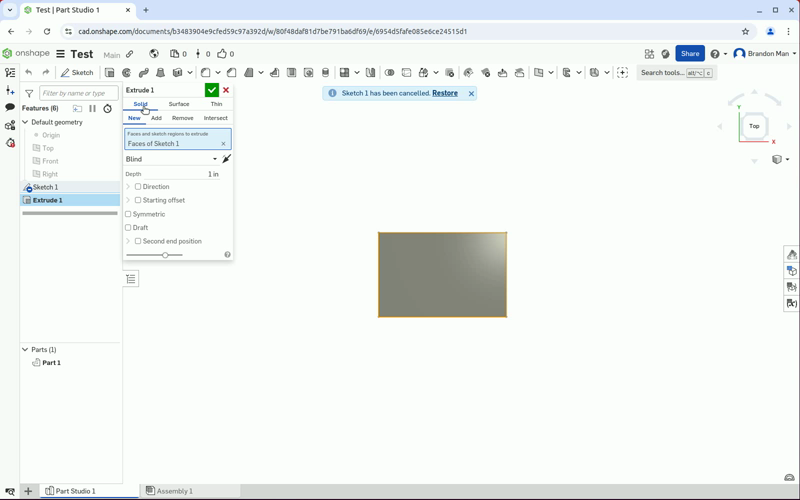
click(143, 106)
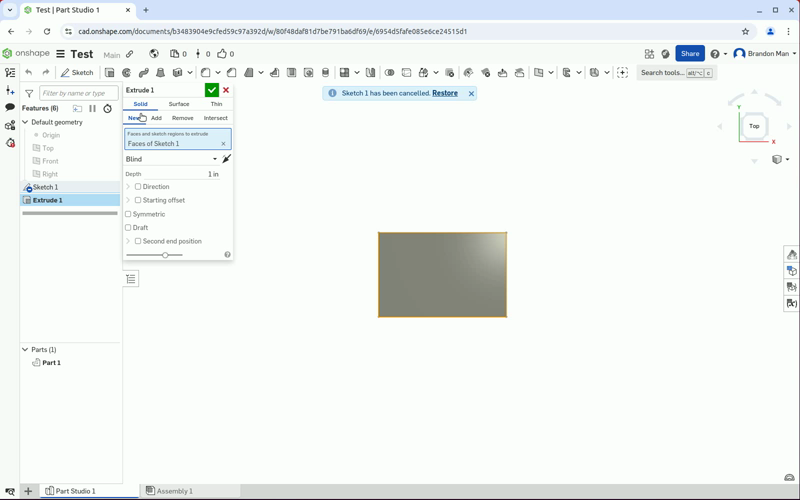
mouse_move(137, 120)
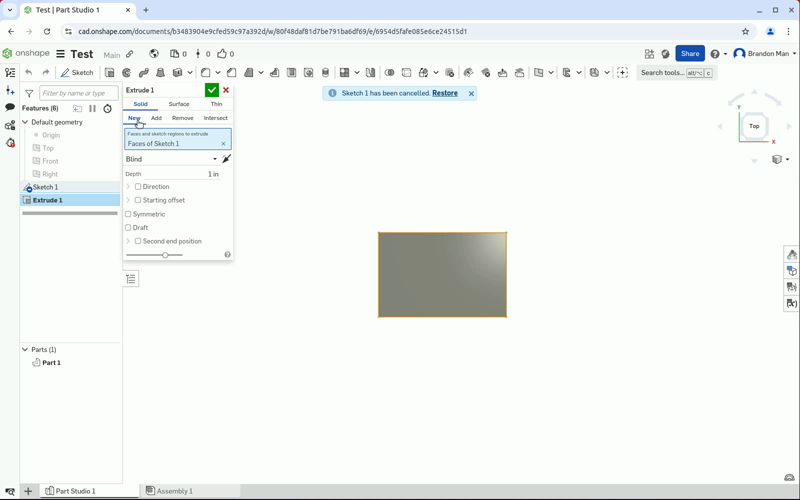
click(137, 120)
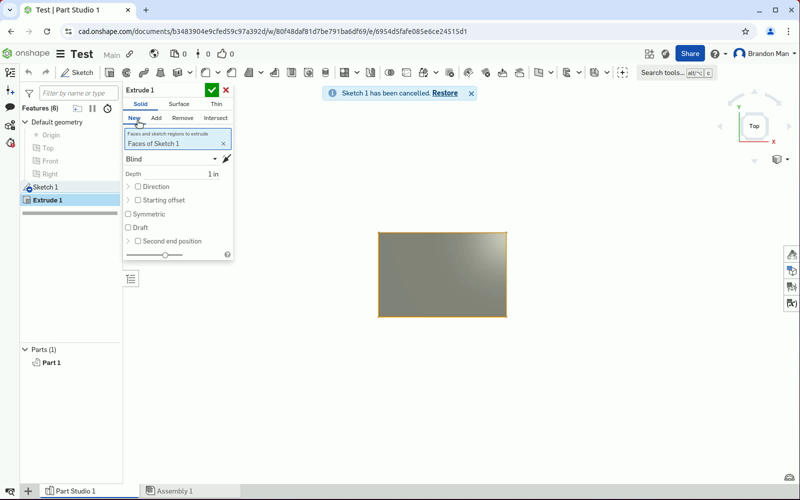
key(tab, 4)
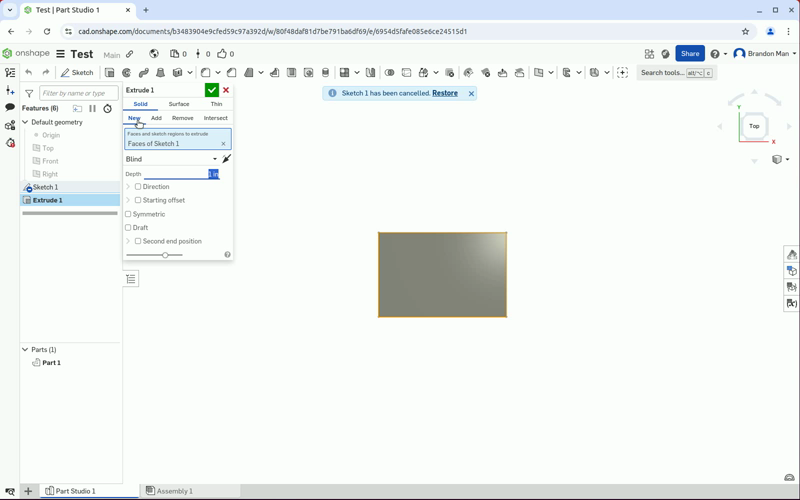
text(8.184)
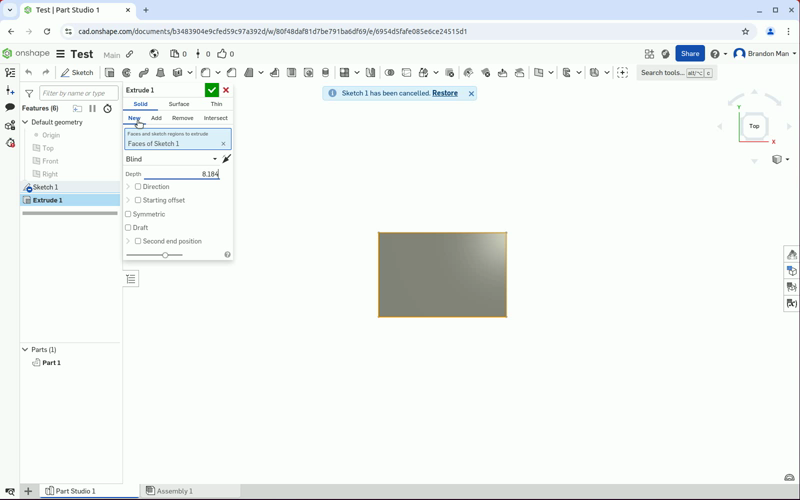
key(enter)
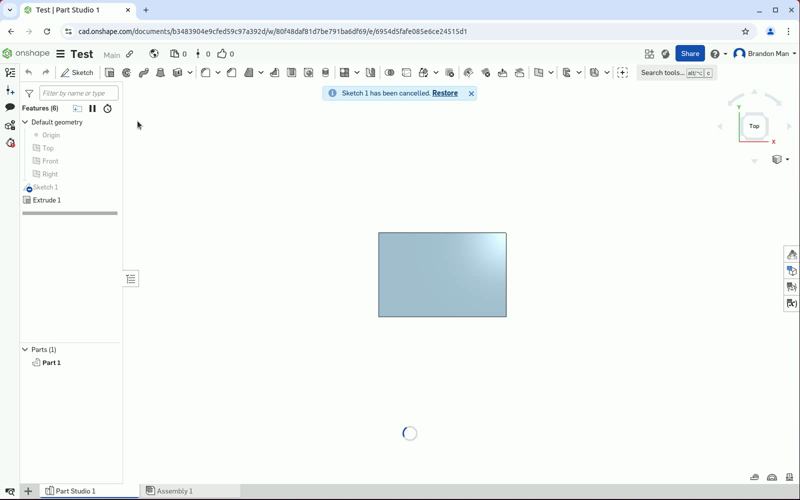
key(shift+h)
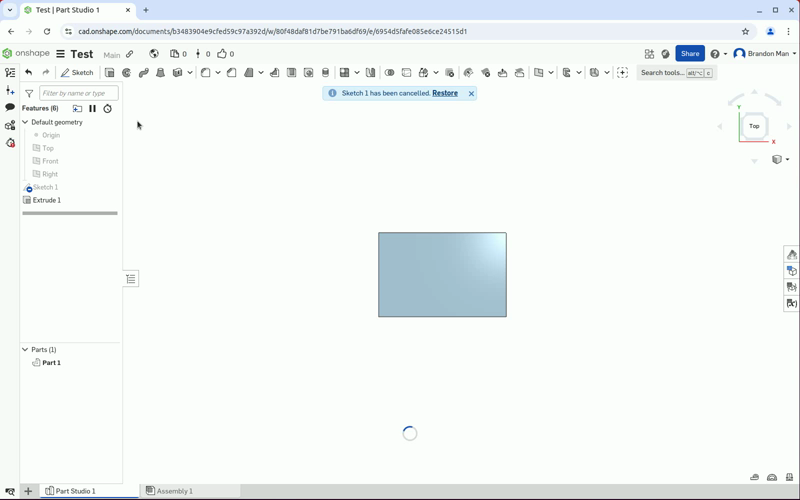
key(shift+h)
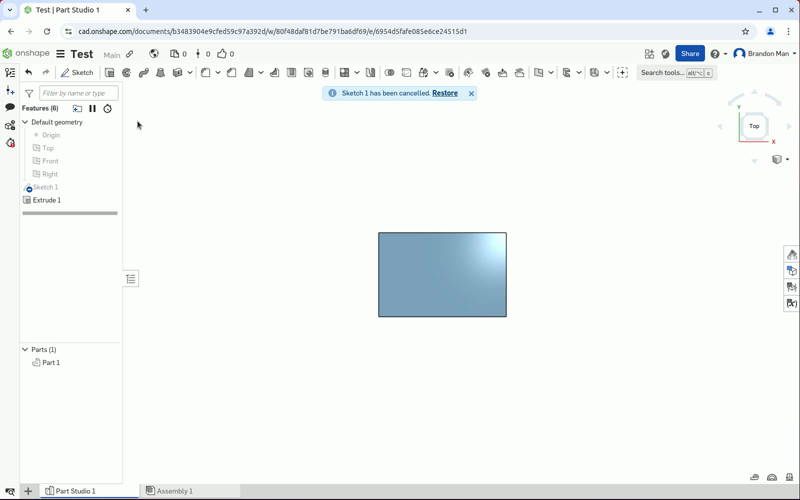
mouse_move(73, 189)
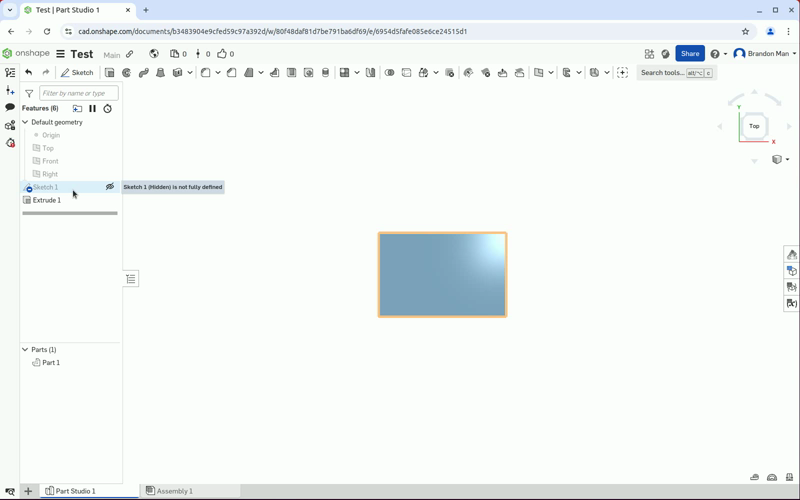
click(73, 189)
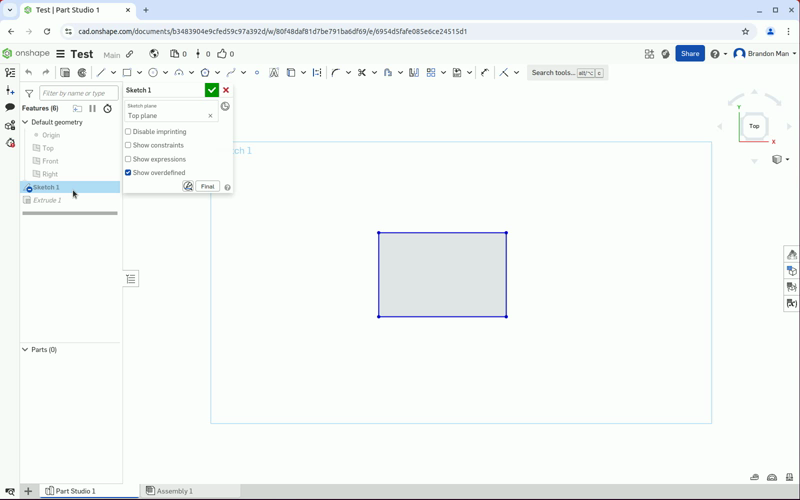
mouse_move(229, 92)
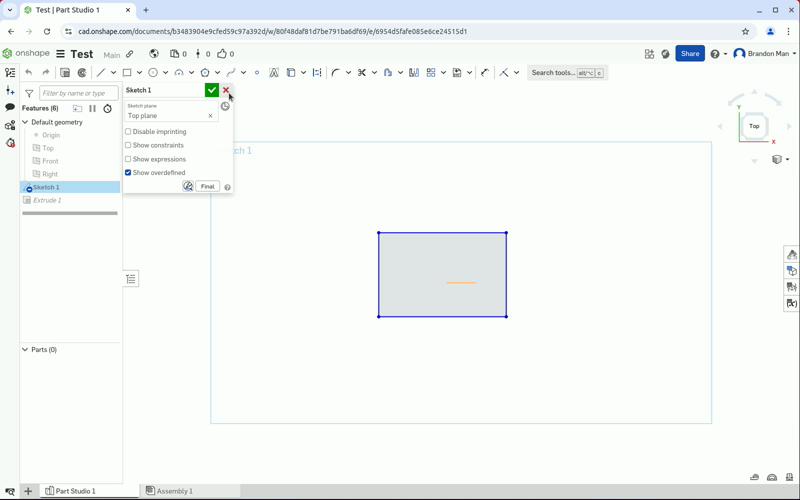
click(229, 92)
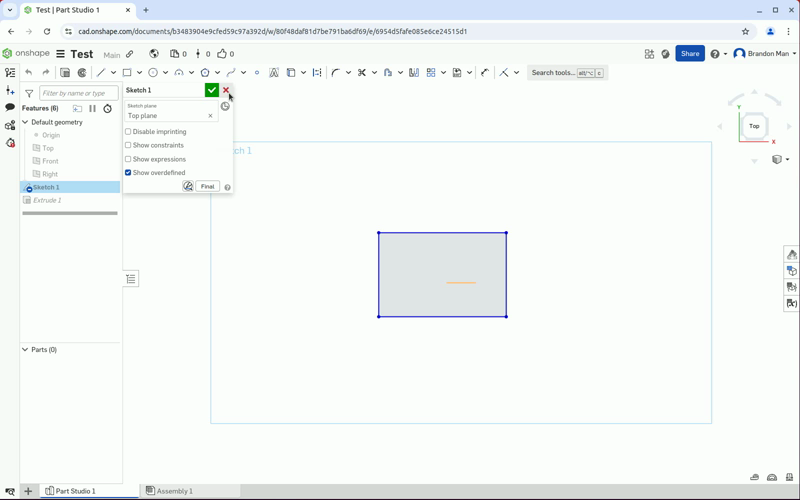
key(shift+s)
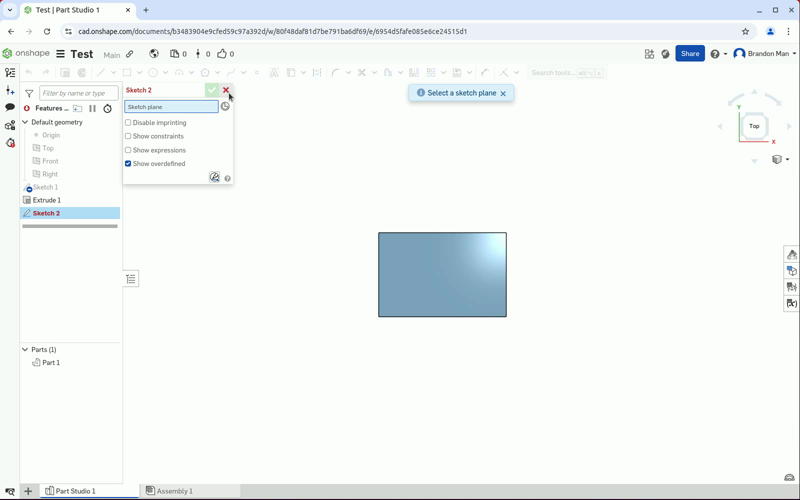
mouse_move(73, 150)
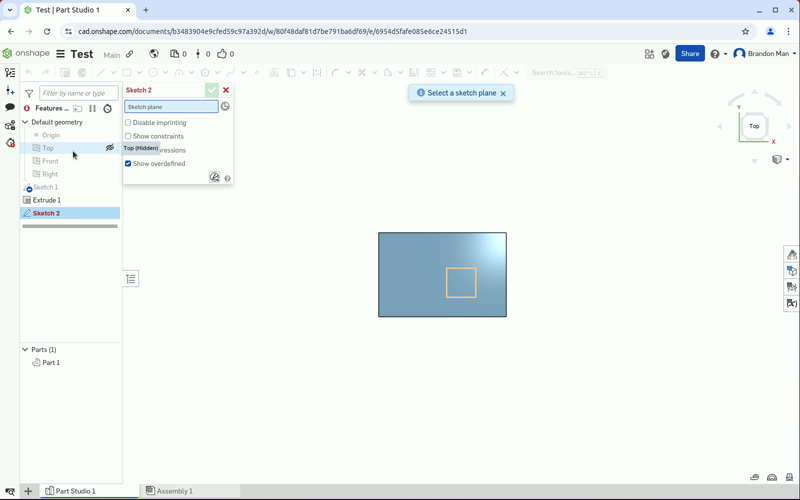
click(73, 150)
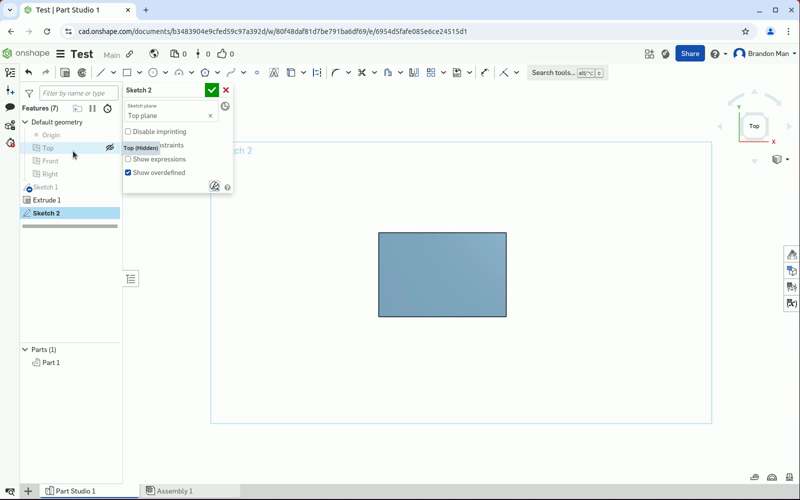
mouse_move(73, 352)
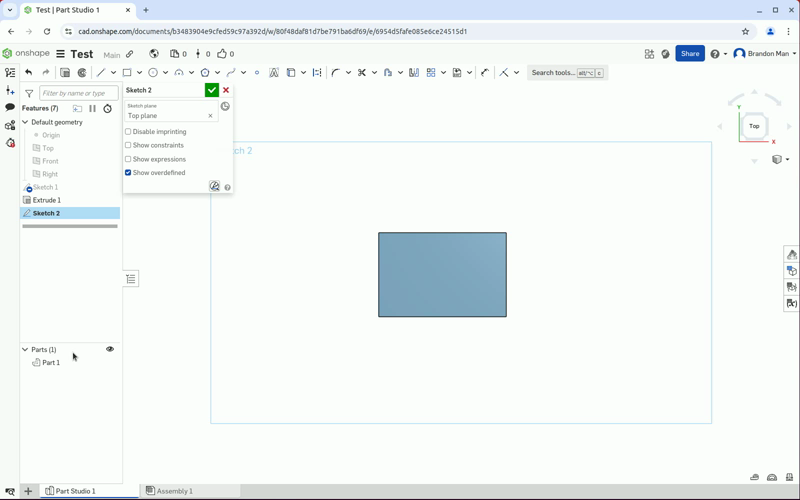
key(y)
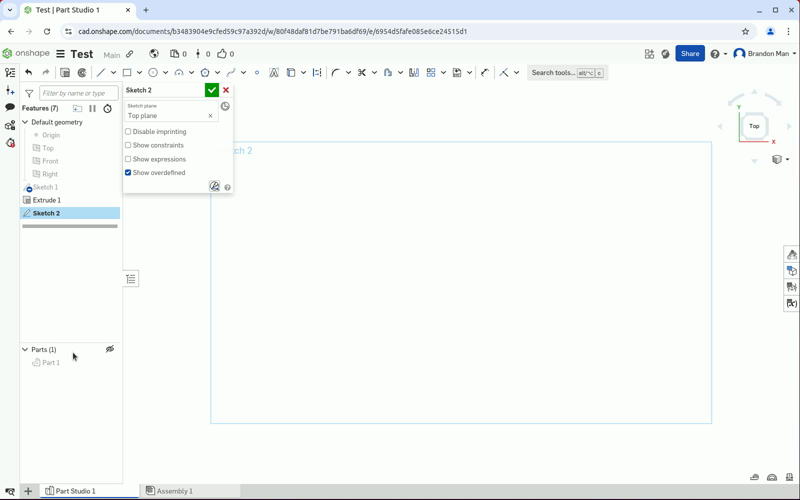
key(l)
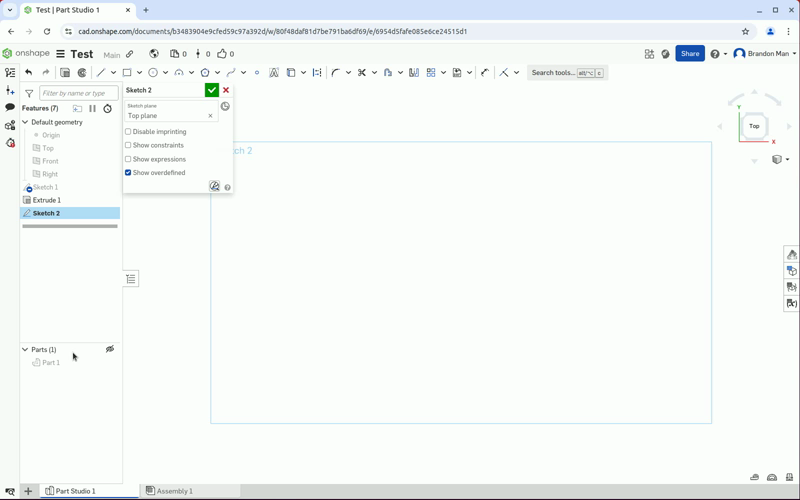
key_down(shift)
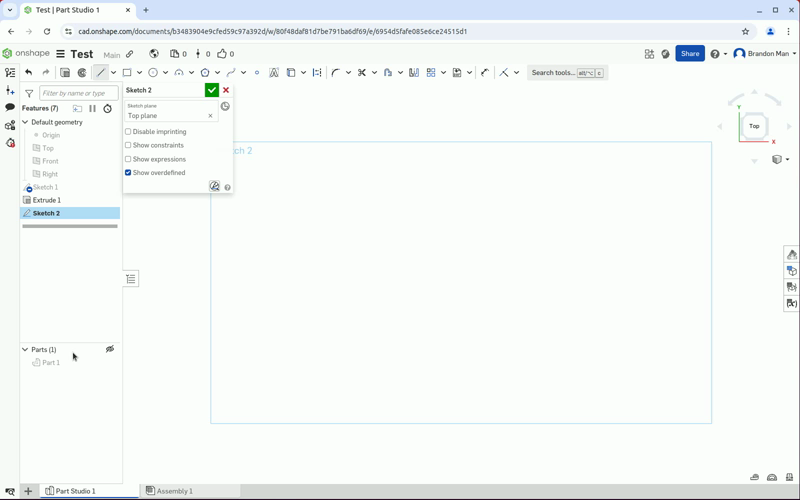
mouse_move(348, 316)
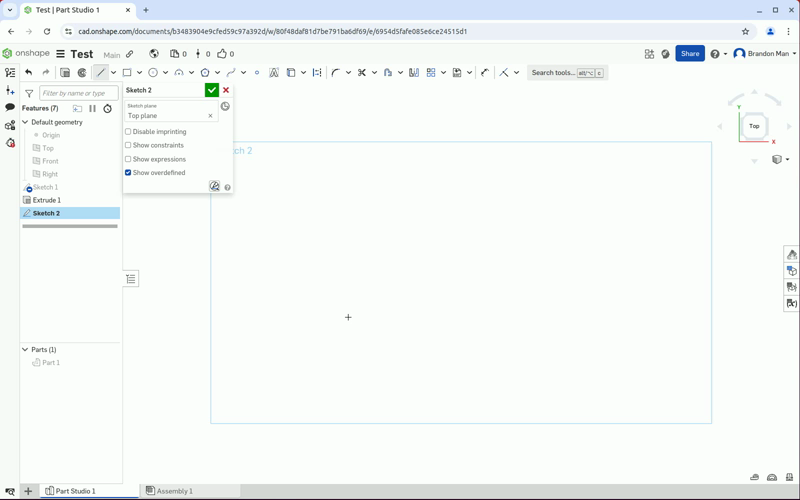
click(348, 316)
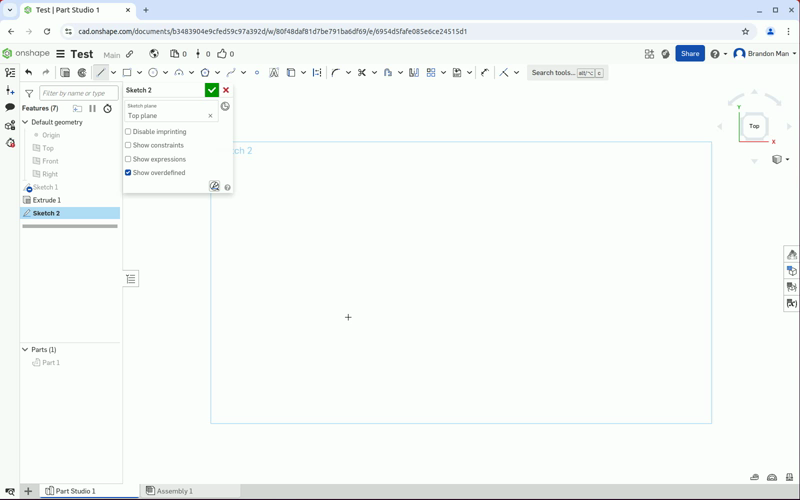
key_up(shift)
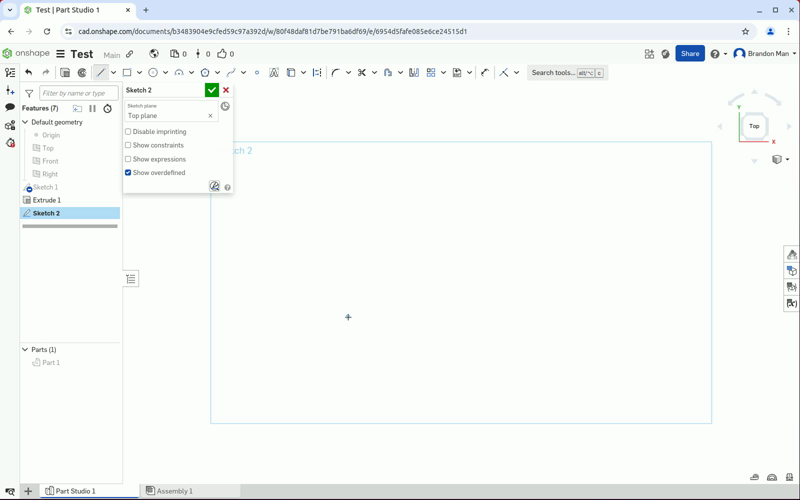
key_down(shift)
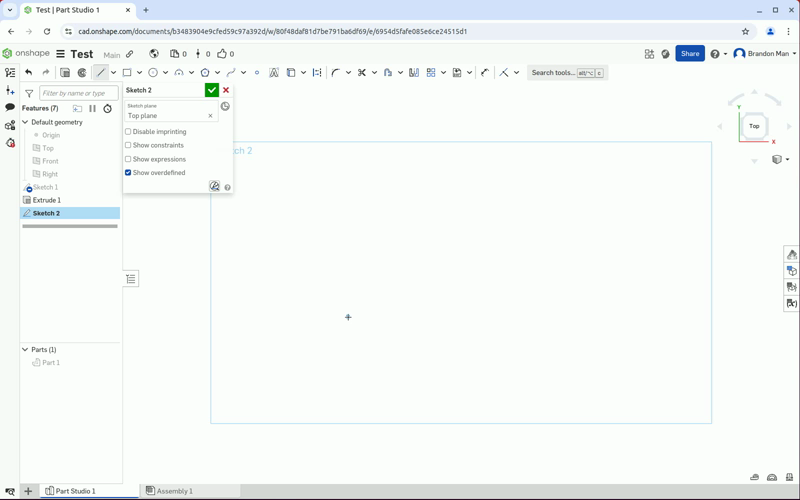
mouse_move(378, 316)
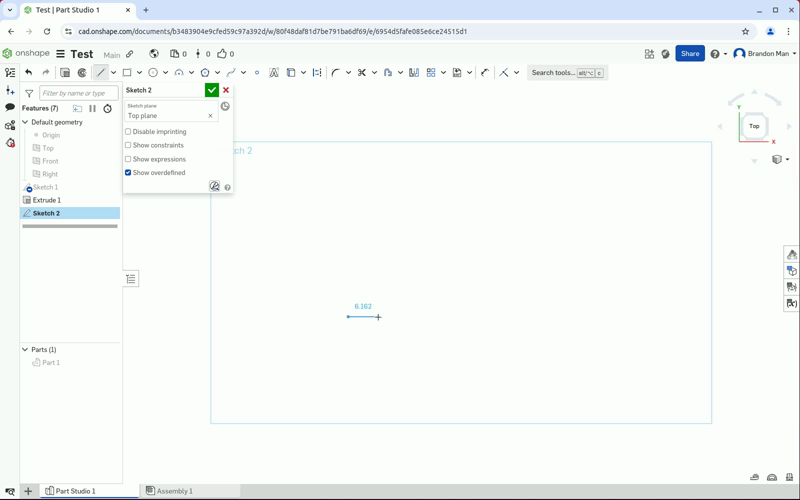
mouse_move(379, 316)
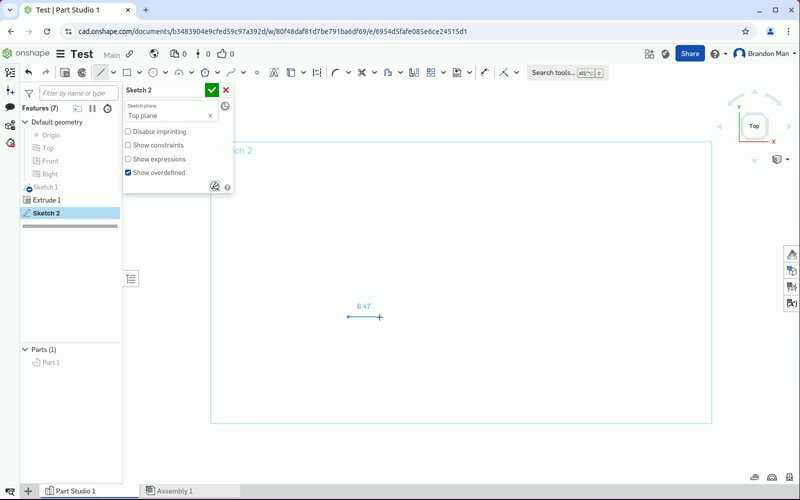
click(379, 316)
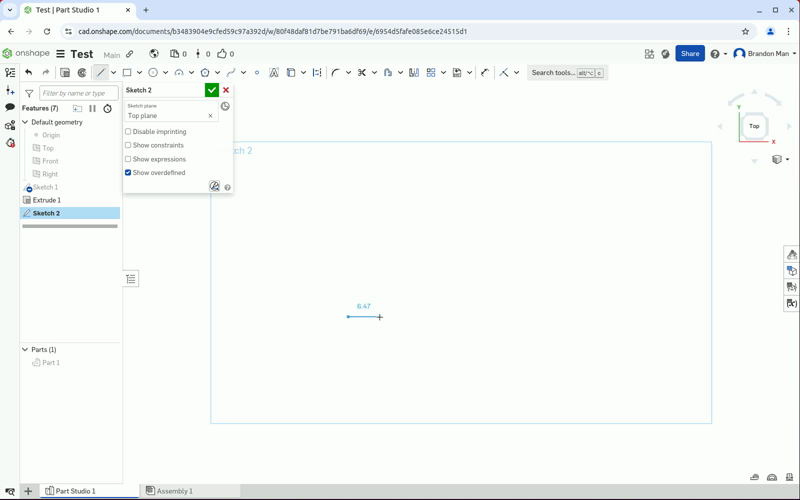
key_up(shift)
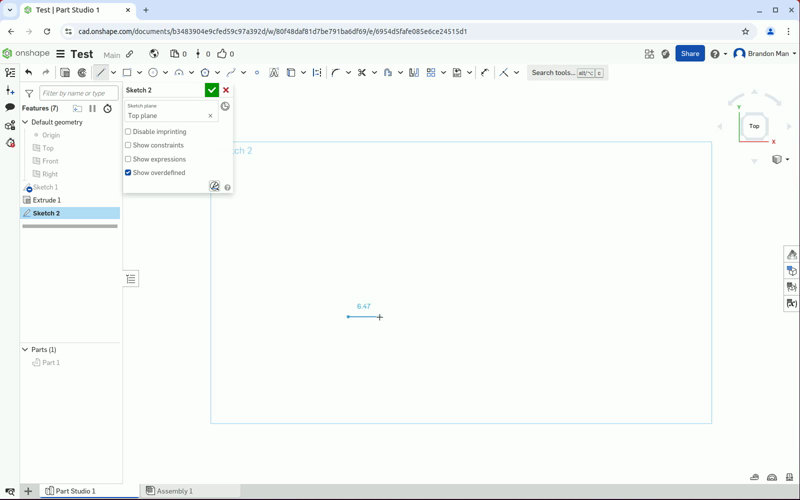
key_down(shift)
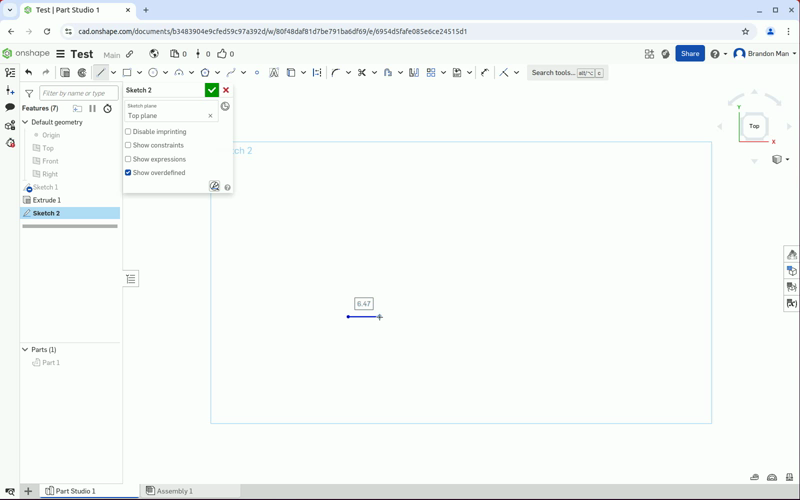
mouse_move(379, 231)
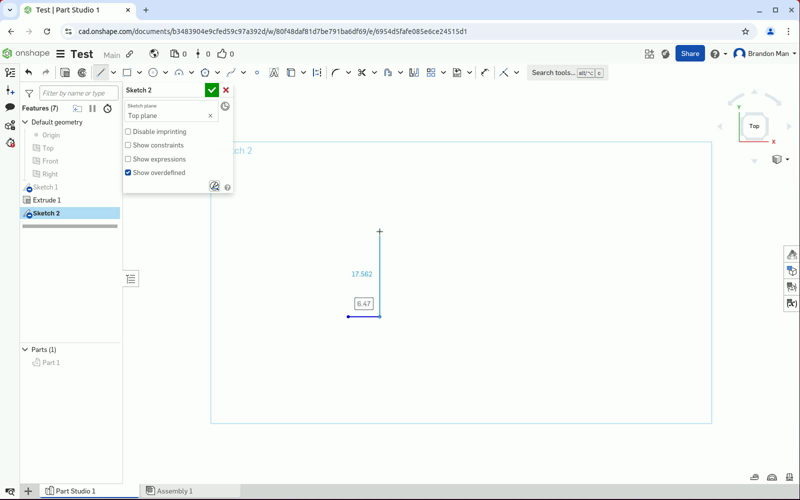
click(379, 231)
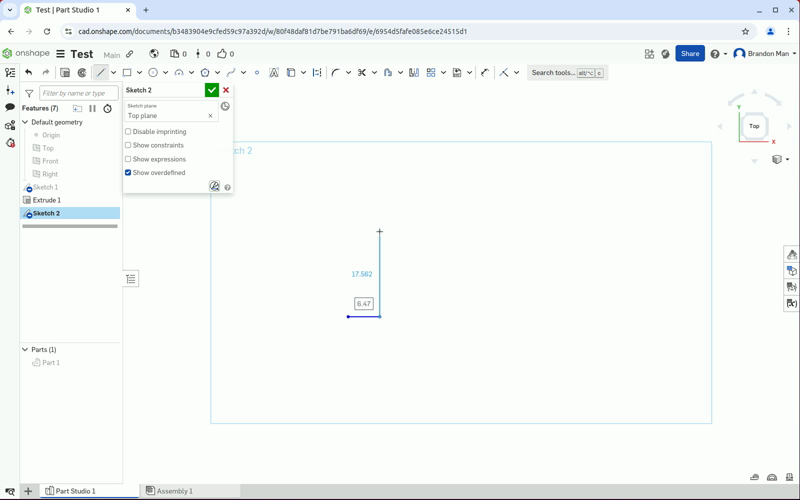
key_up(shift)
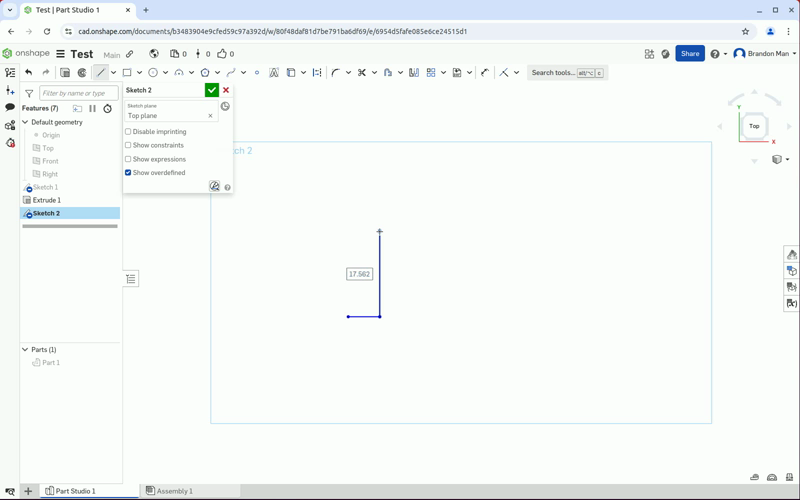
key_down(shift)
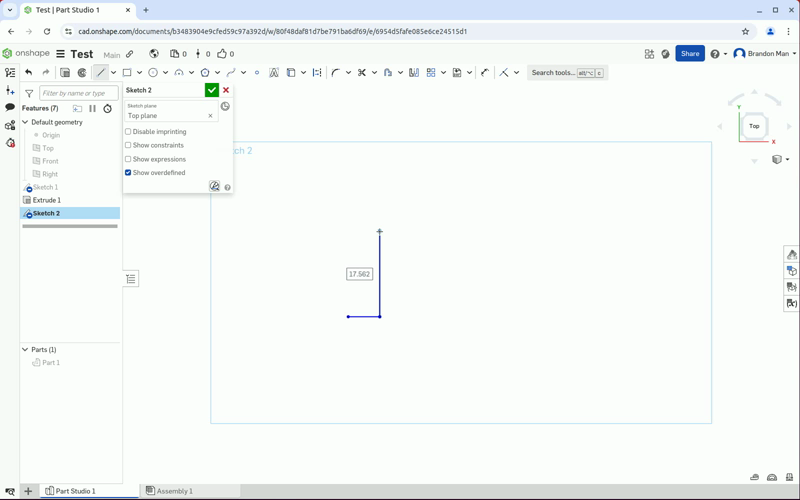
mouse_move(409, 231)
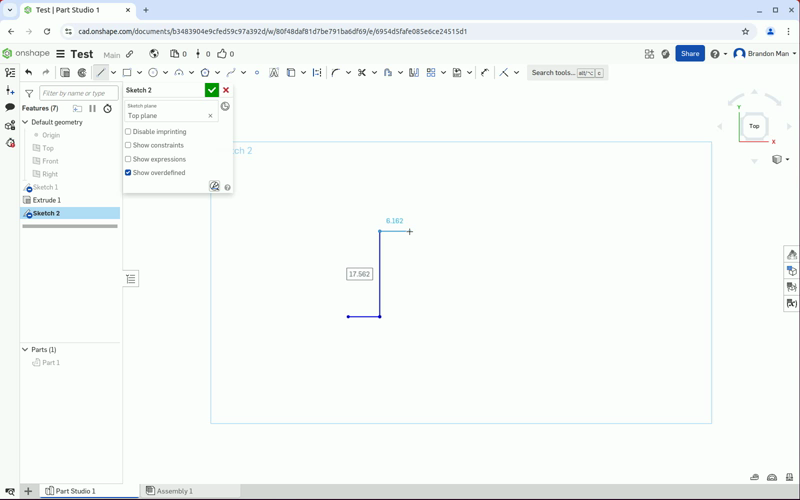
mouse_move(348, 231)
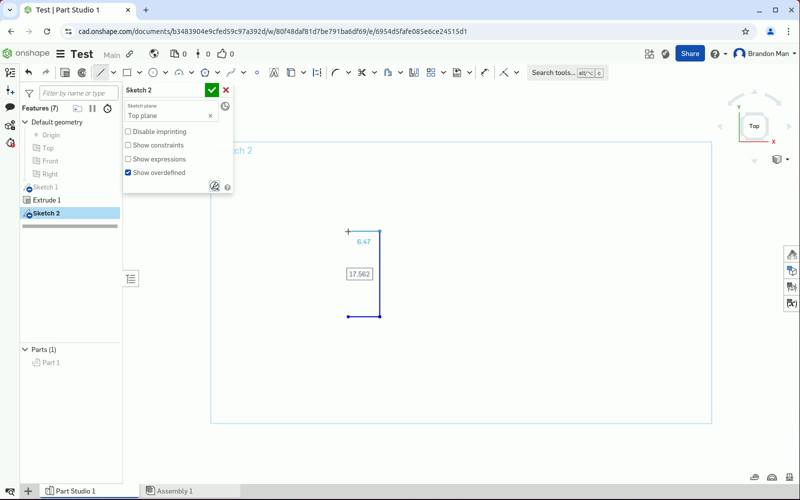
click(348, 231)
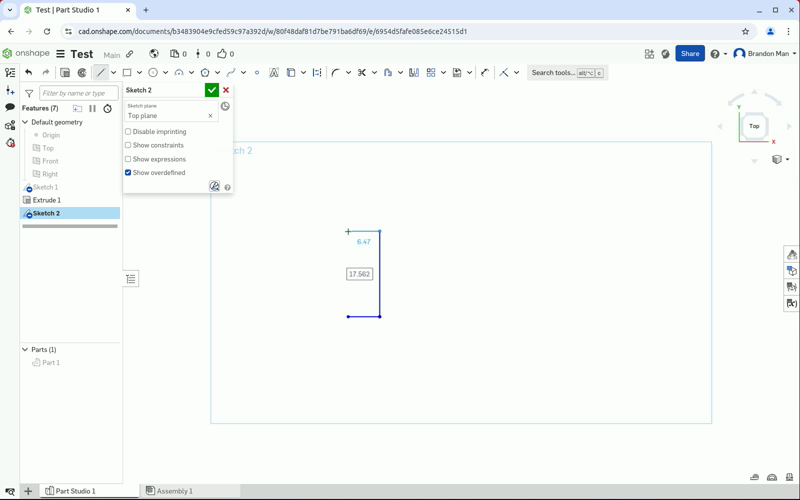
key_up(shift)
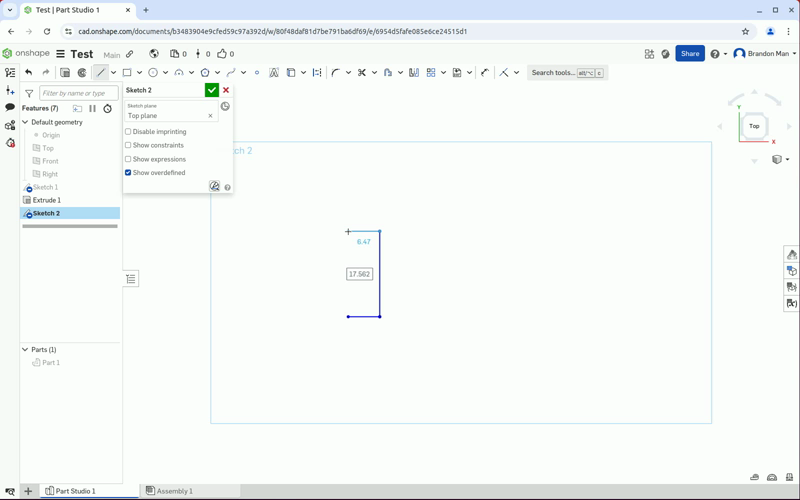
key_down(shift)
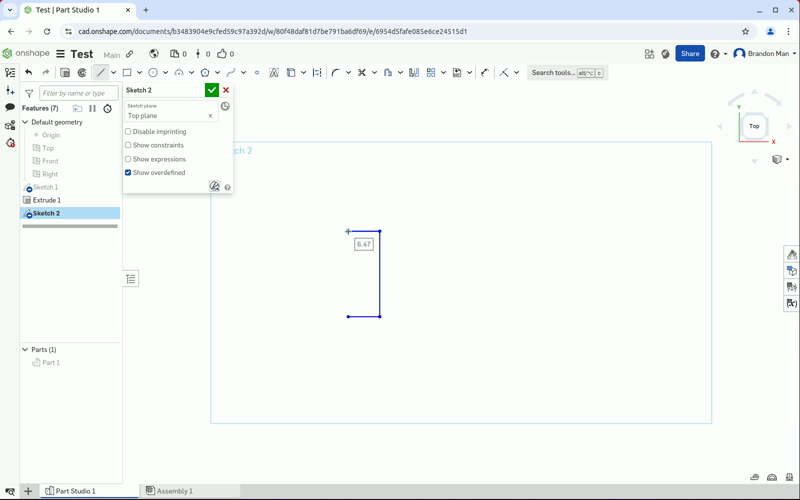
mouse_move(348, 316)
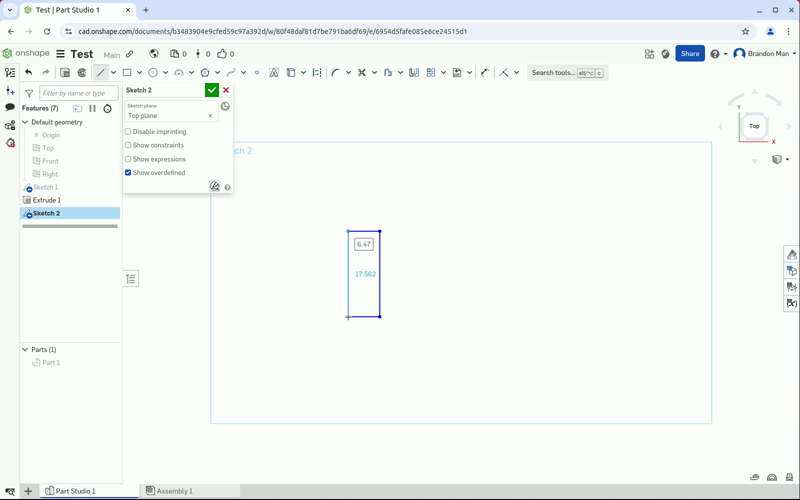
key_up(shift)
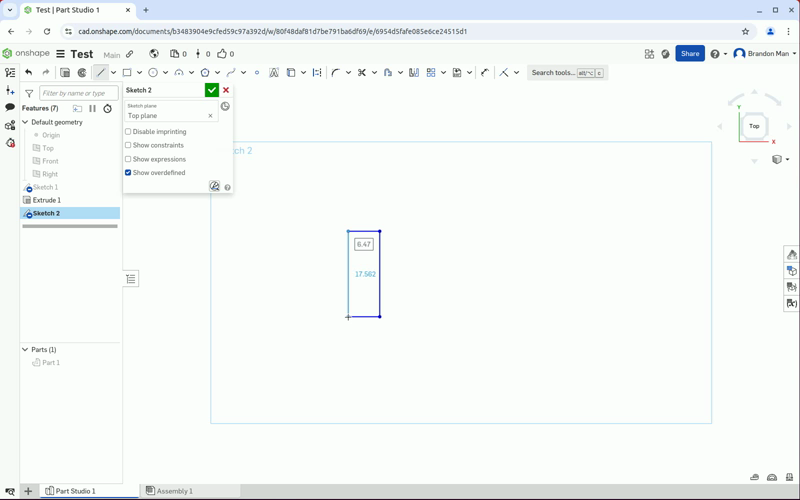
click(348, 316)
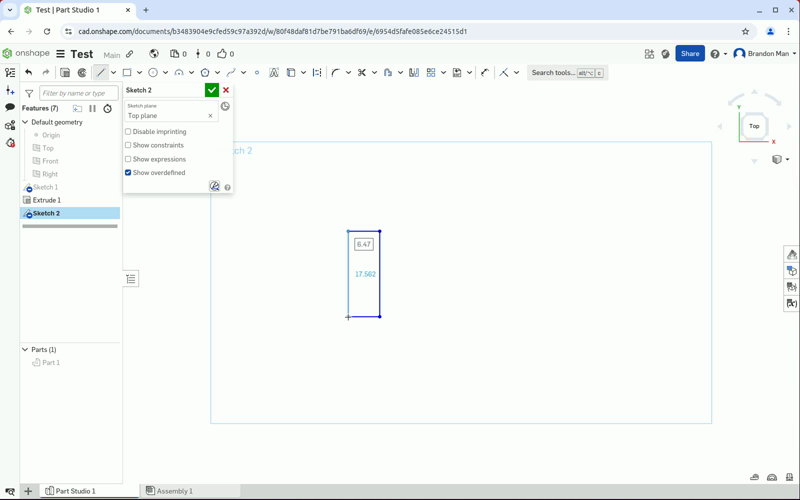
key(esc)
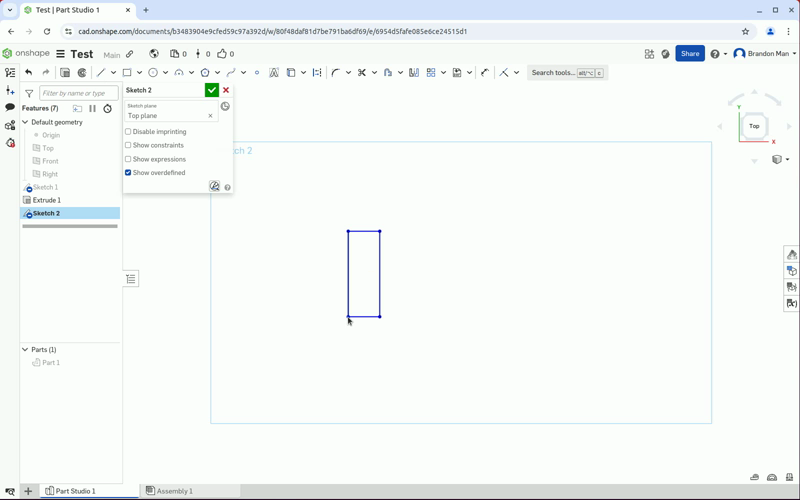
mouse_move(355, 287)
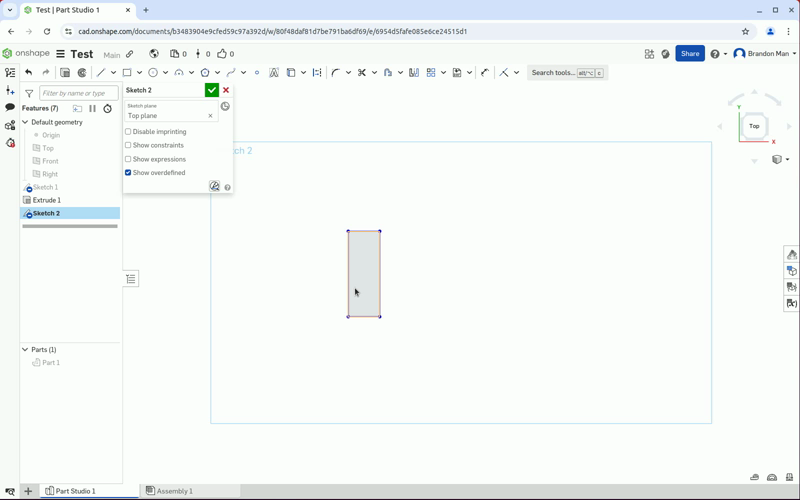
click(355, 287)
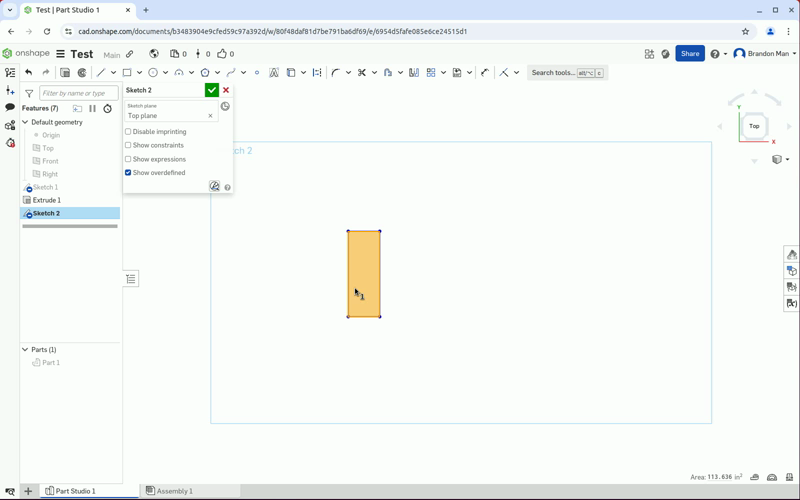
mouse_move(73, 352)
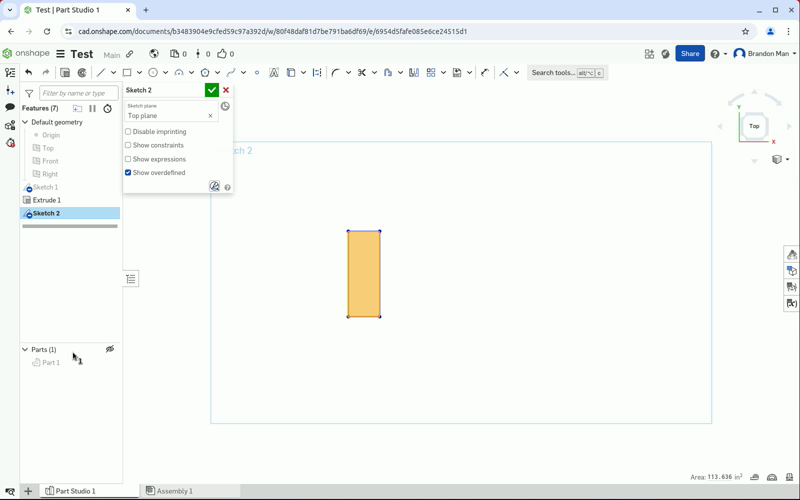
key(shift+y)
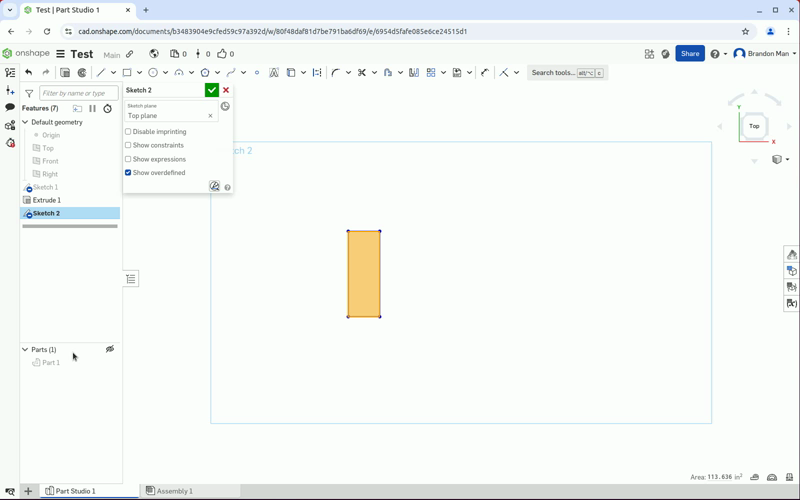
key(shift+e)
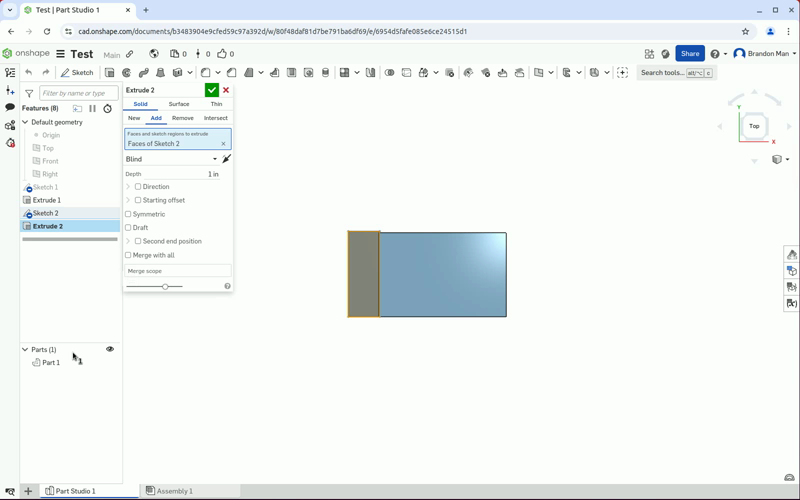
mouse_move(143, 106)
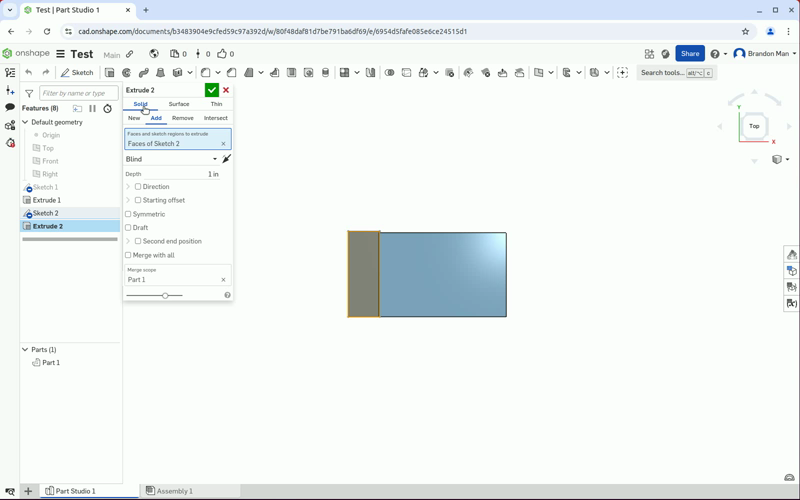
click(143, 106)
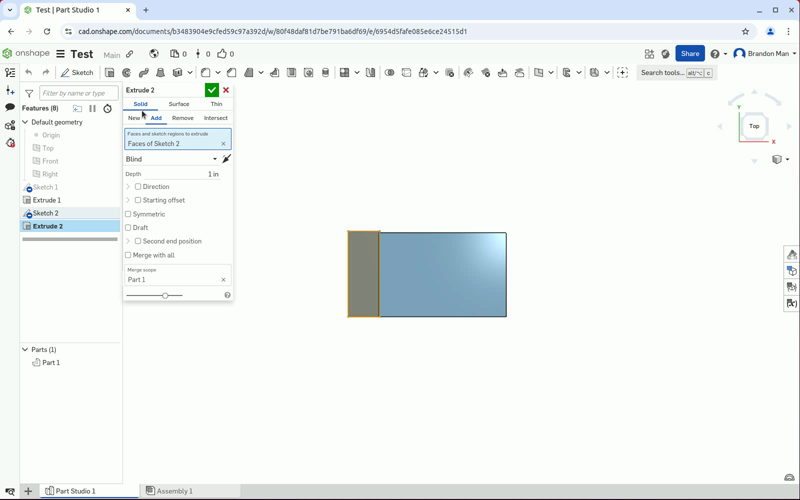
mouse_move(137, 120)
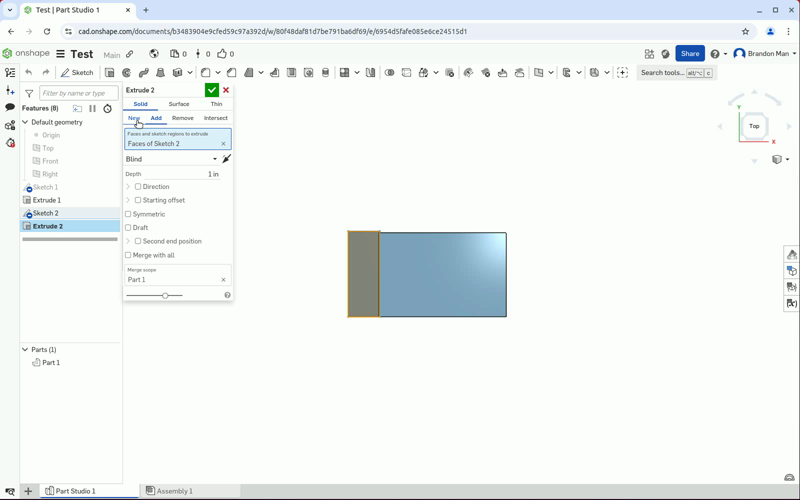
click(137, 120)
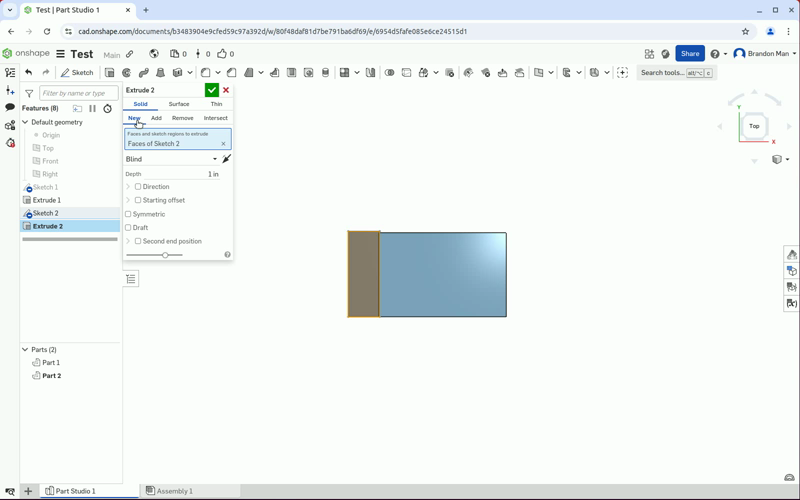
key(tab, 4)
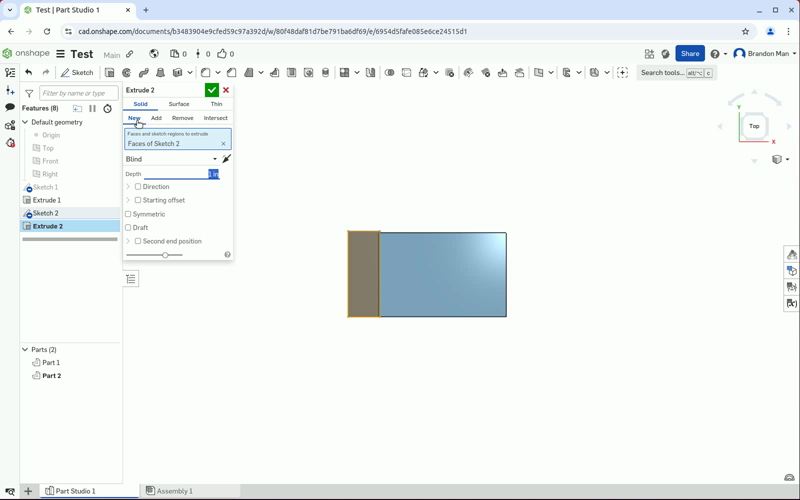
text(2.407)
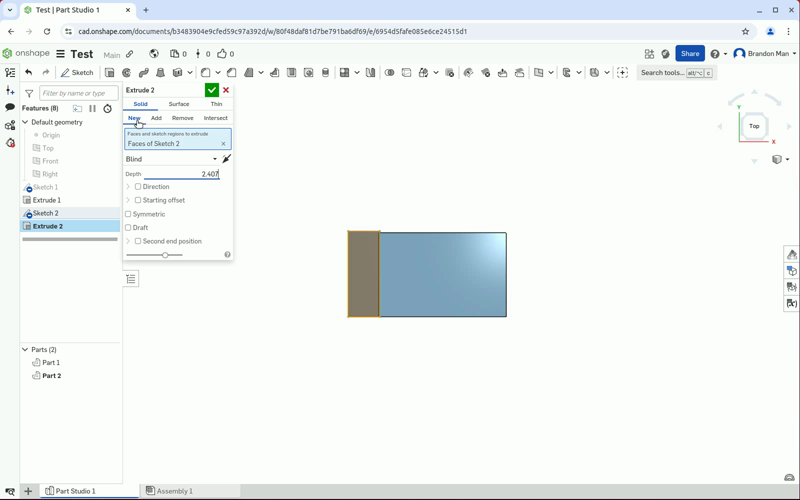
key(enter)
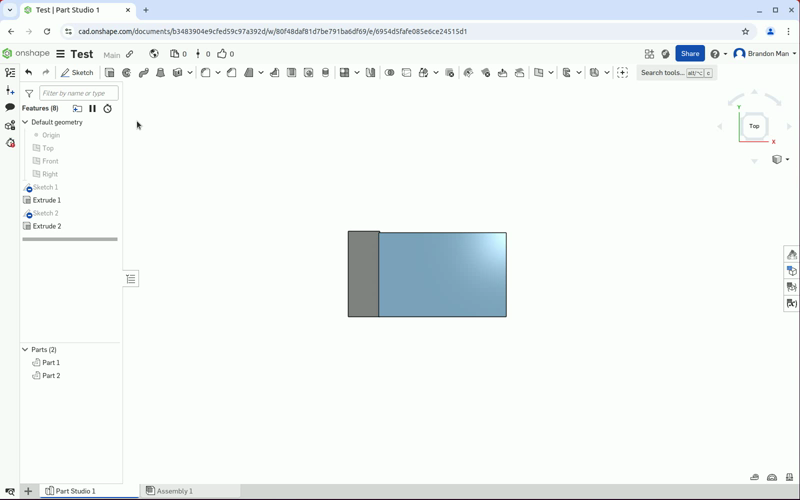
key(shift+h)
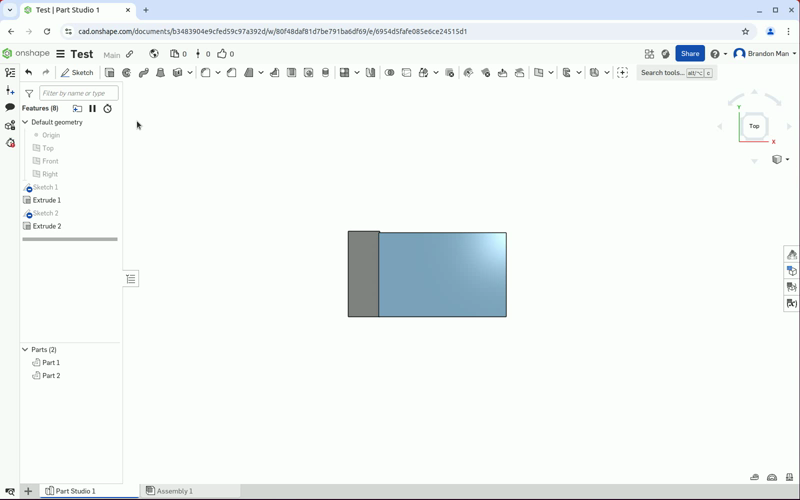
key(shift+h)
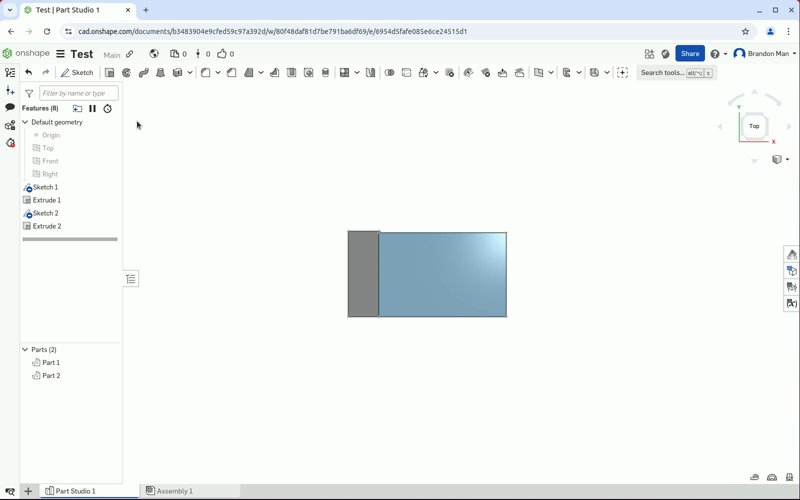
key(shift+7)
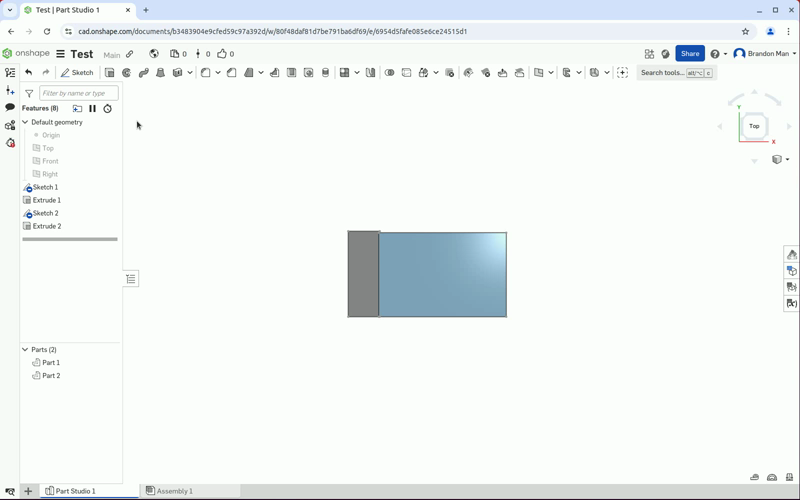
key(up, 3)
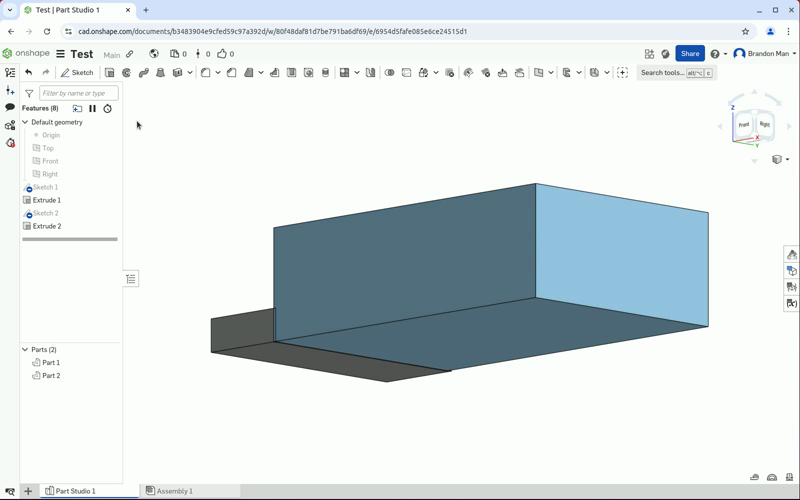
key(left, 3)
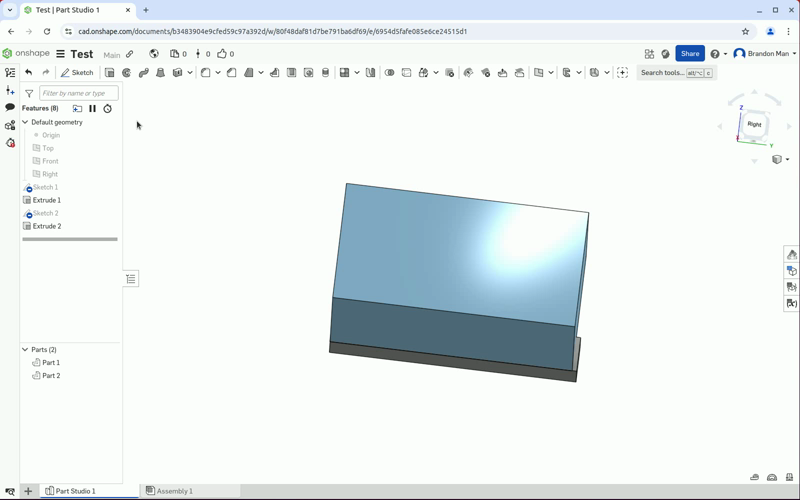
key(right, 3)
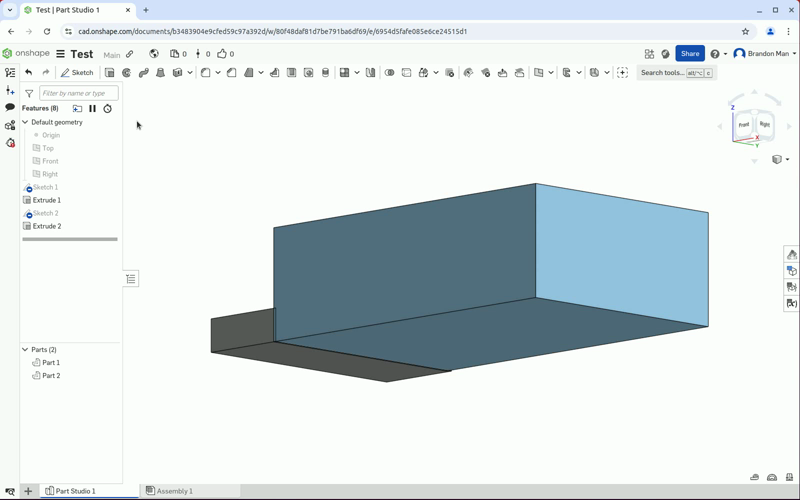
key(down, 3)
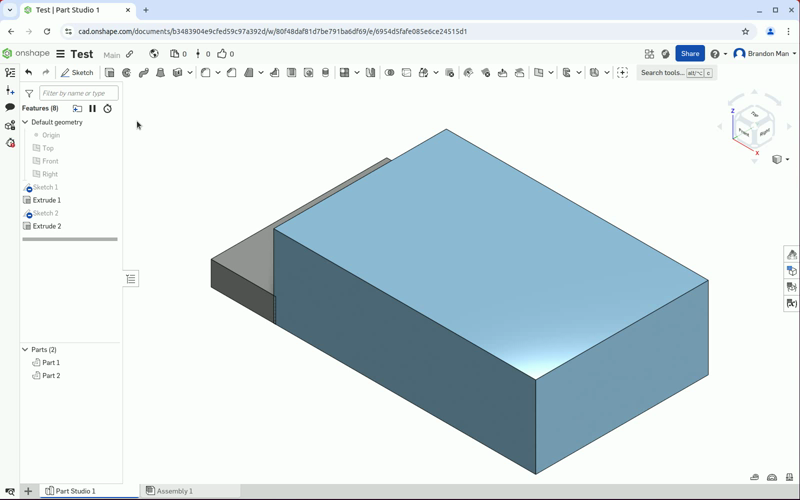
mouse_move(73, 189)
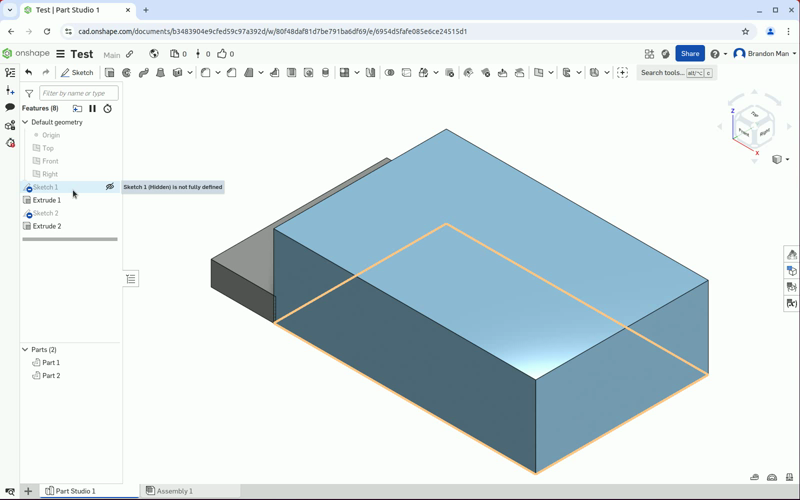
click(73, 189)